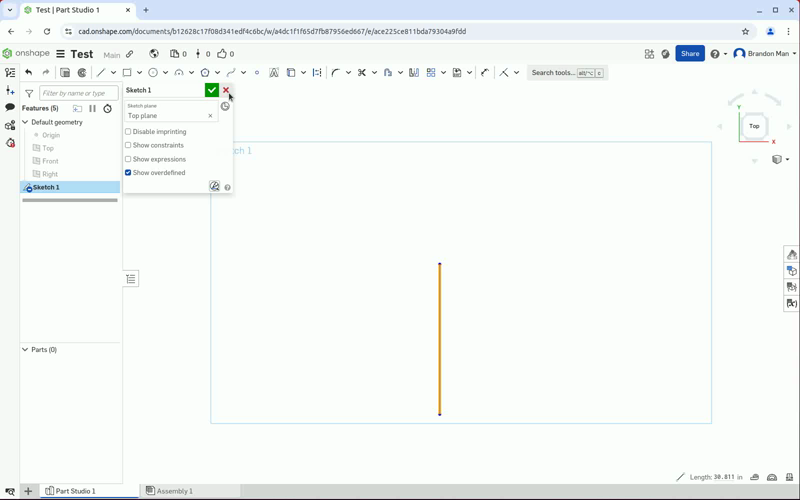
key(shift+h)
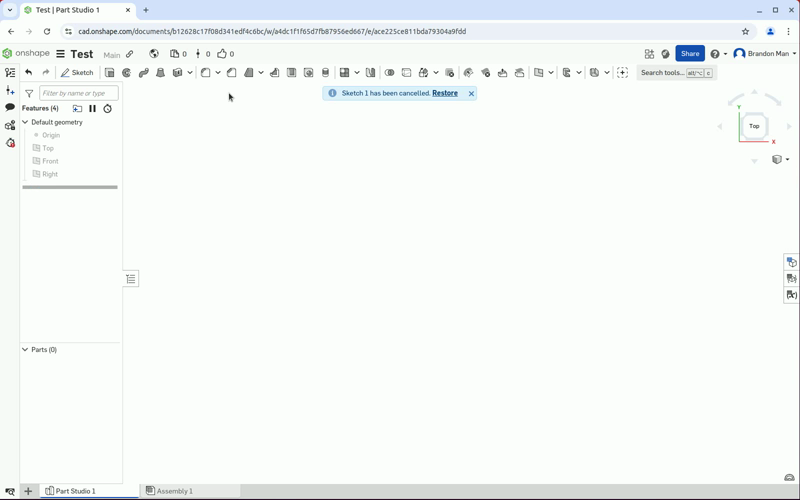
mouse_move(73, 352)
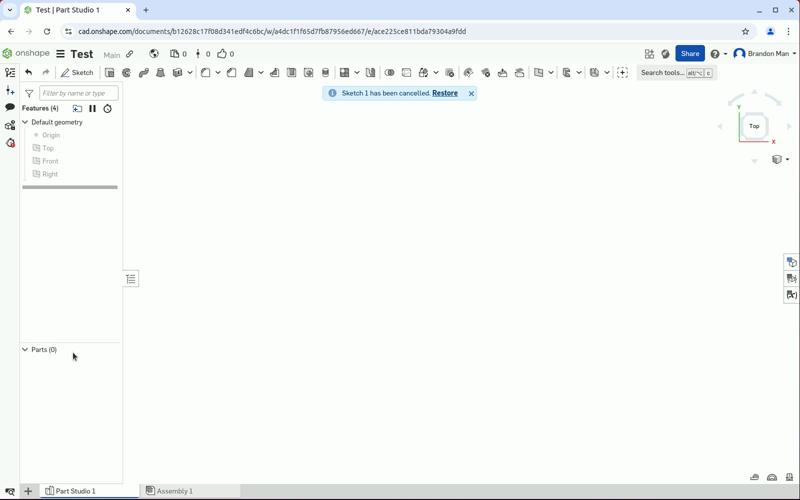
key(y)
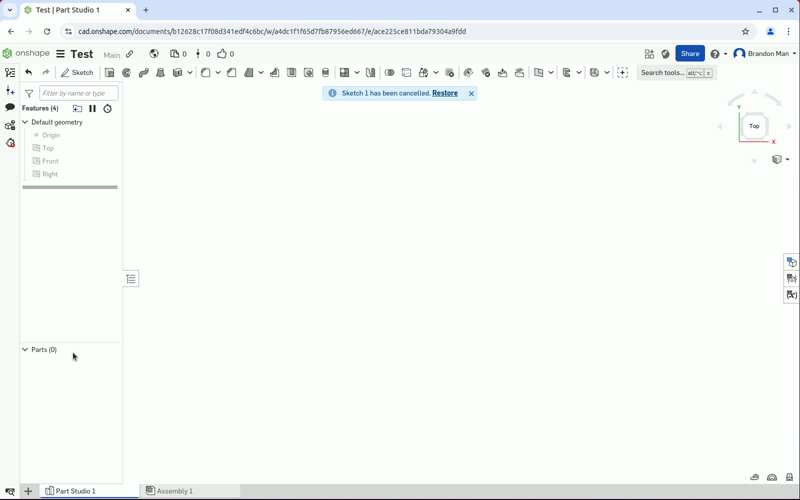
key(shift+p)
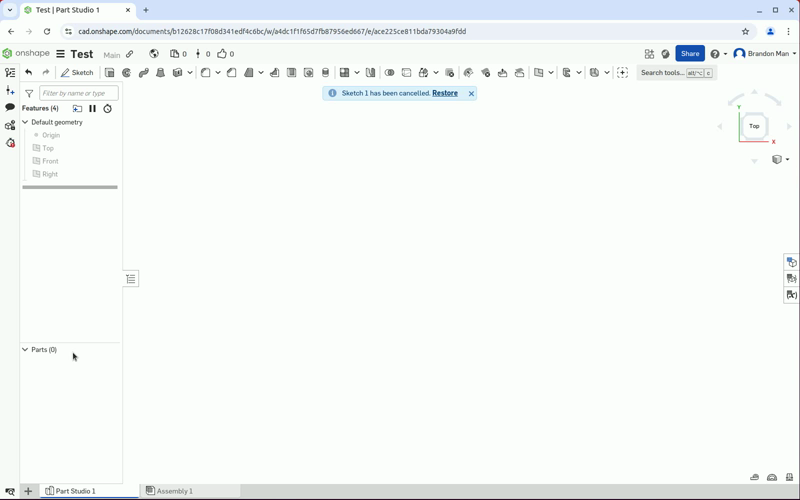
key(space)
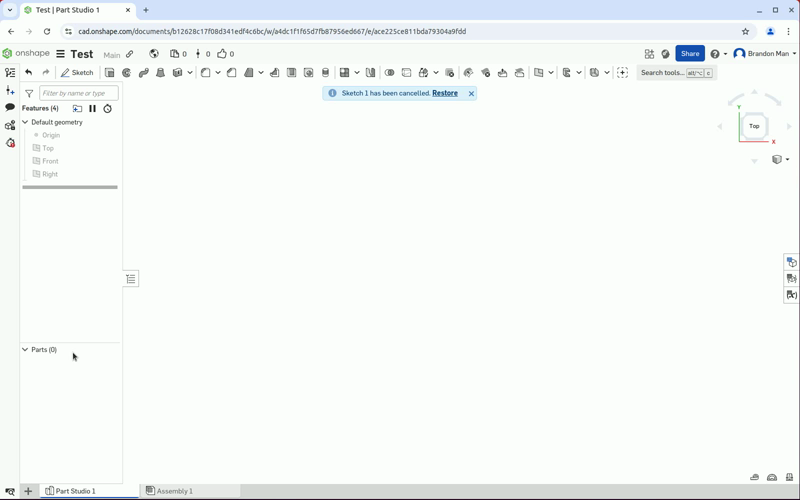
key_down(shift)
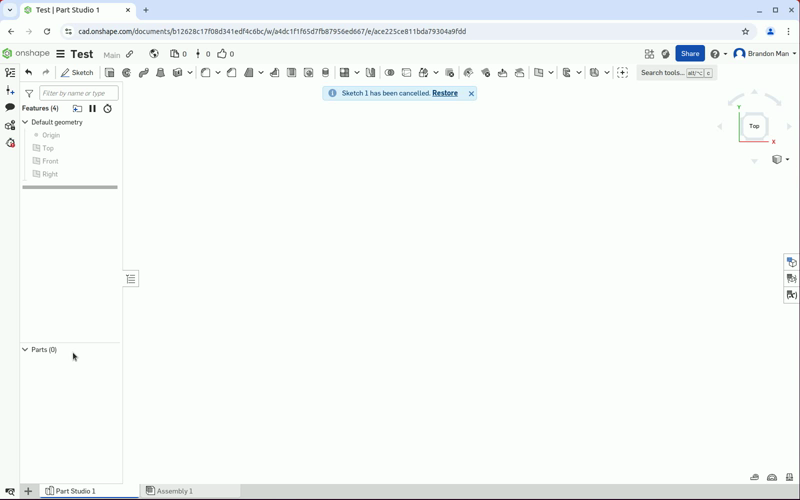
key(up)
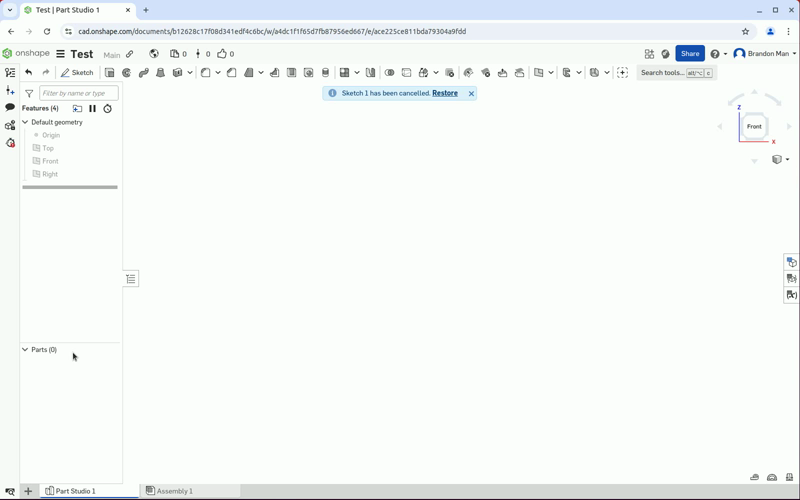
key_up(shift)
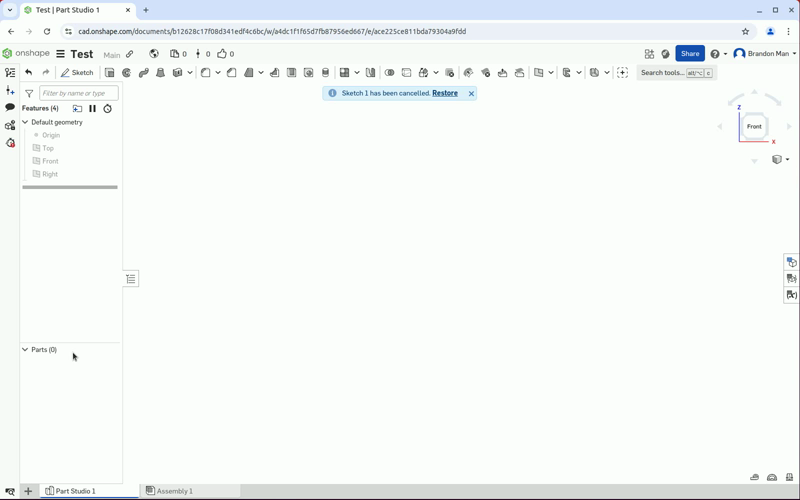
mouse_move(73, 352)
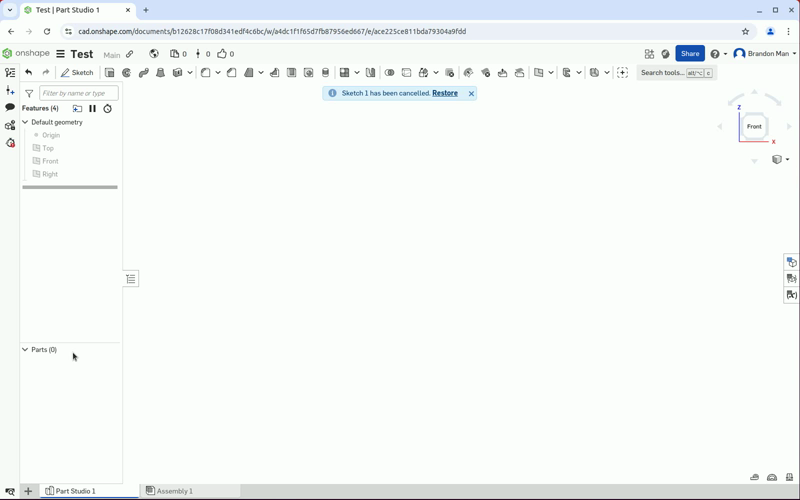
key(shift+y)
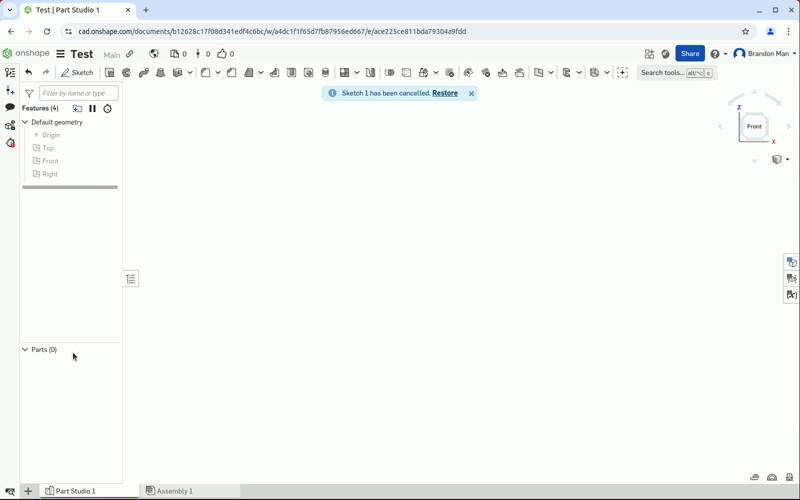
key(shift+s)
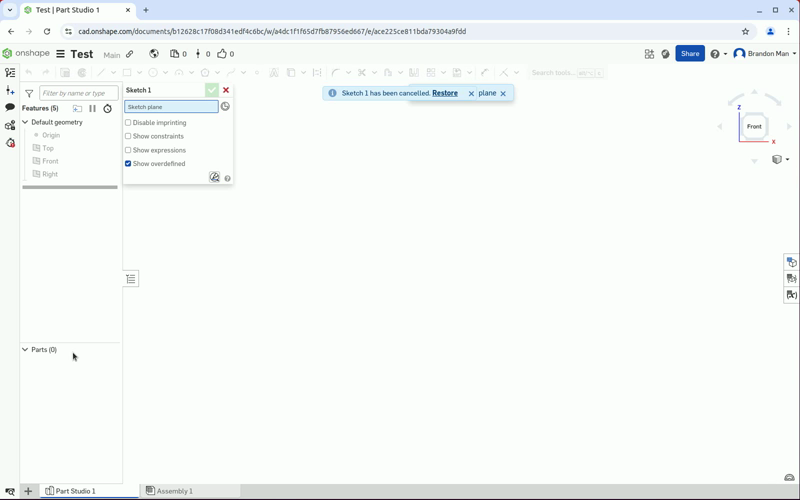
mouse_move(73, 163)
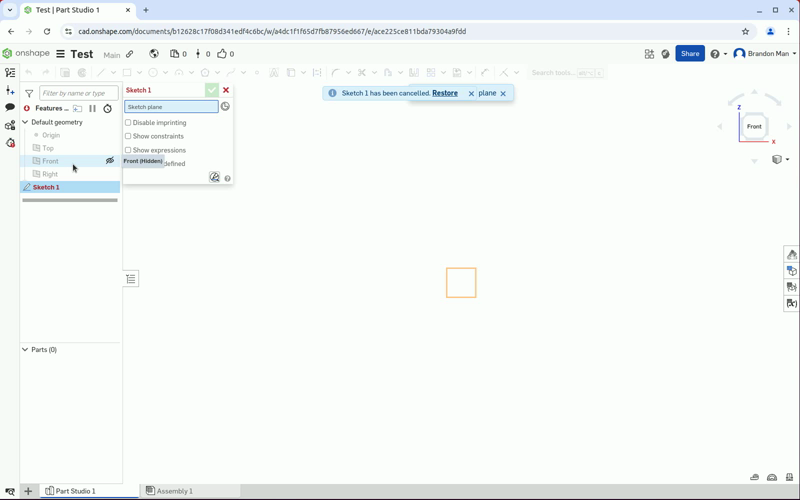
click(73, 163)
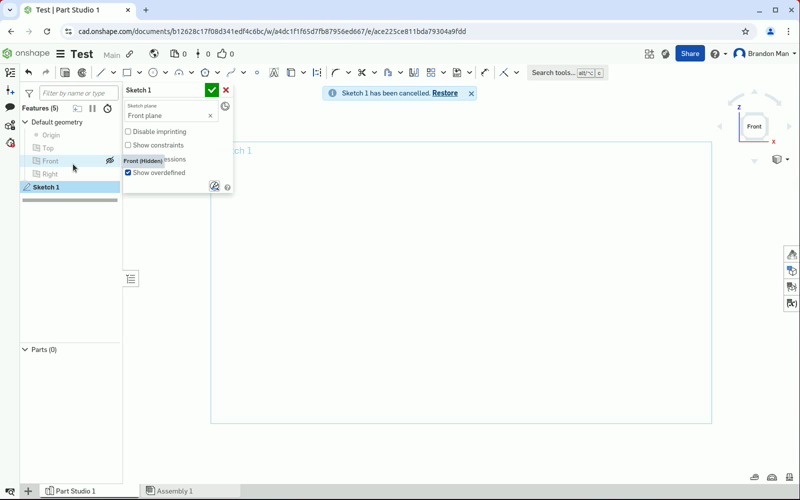
mouse_move(73, 352)
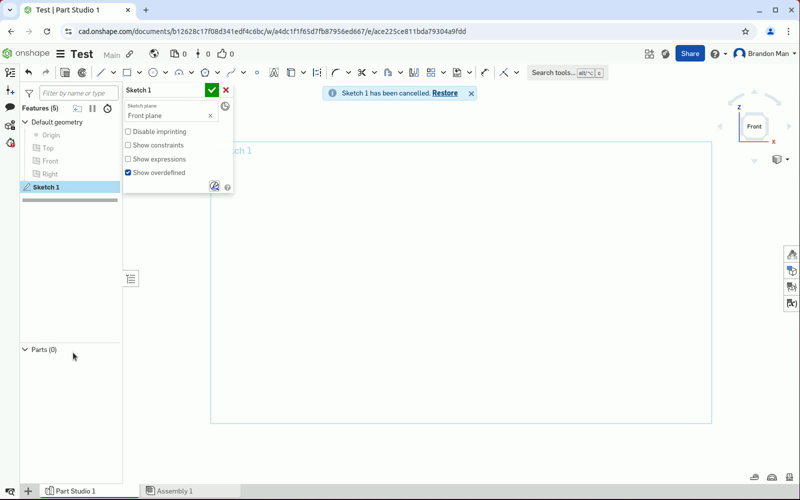
key(y)
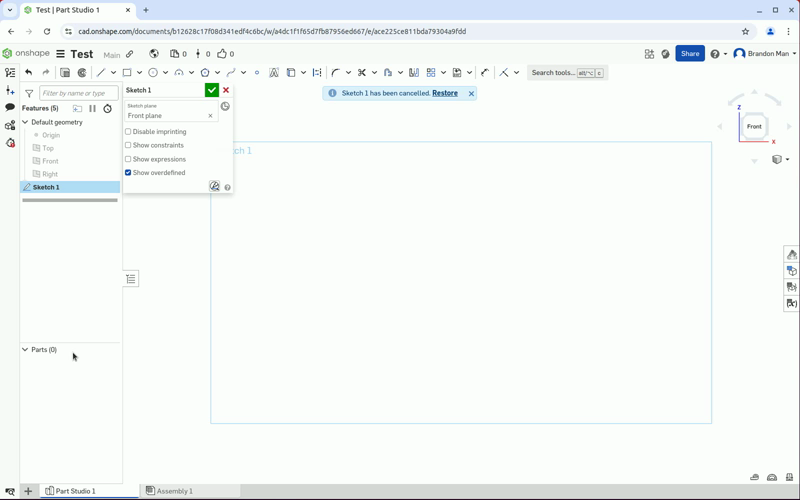
key(l)
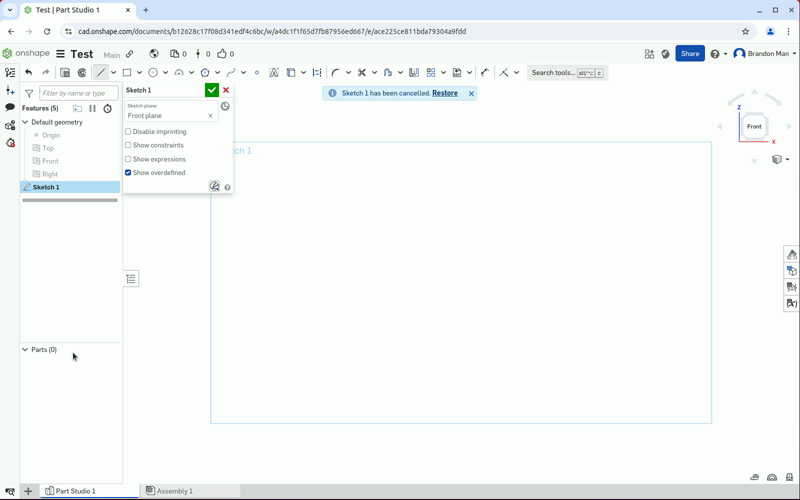
key_down(shift)
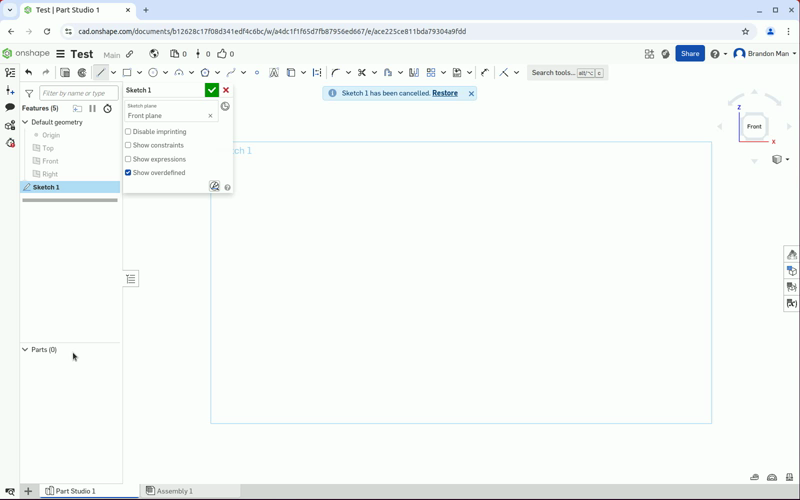
mouse_move(460, 282)
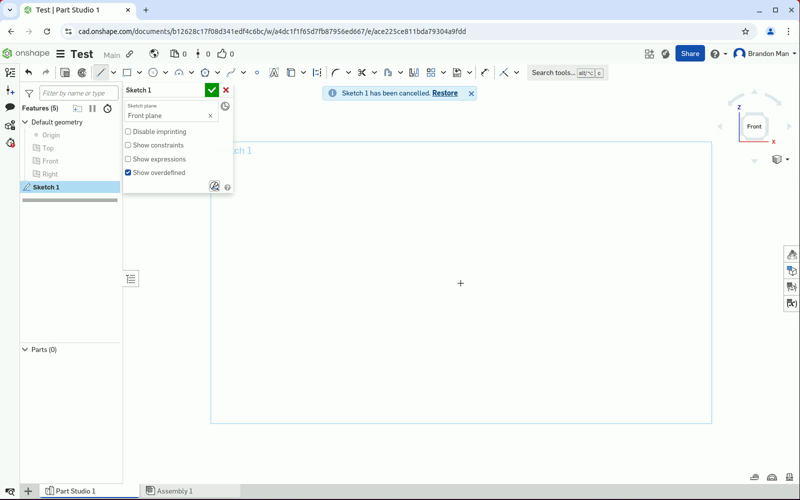
click(460, 282)
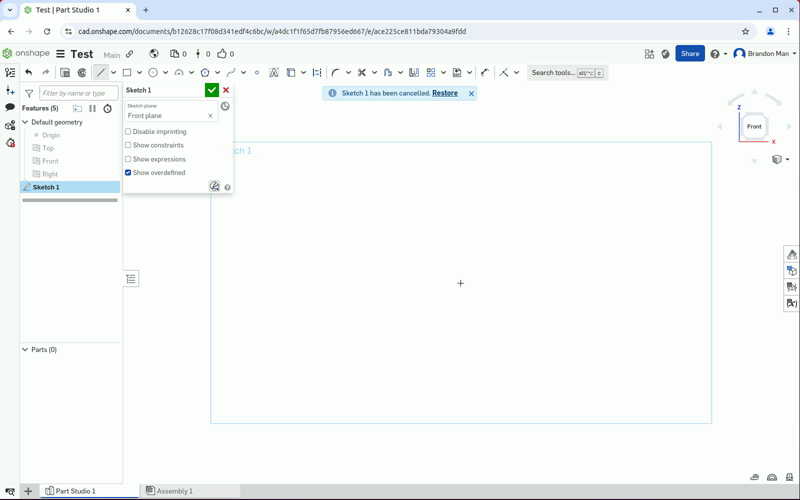
key_up(shift)
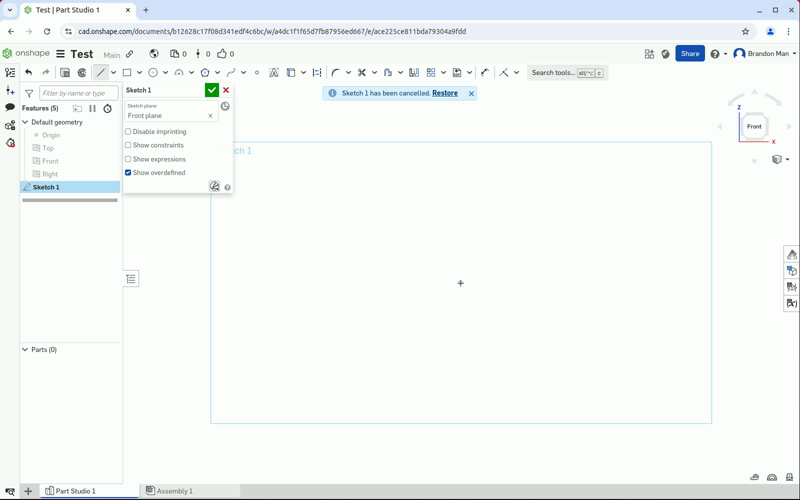
key_down(shift)
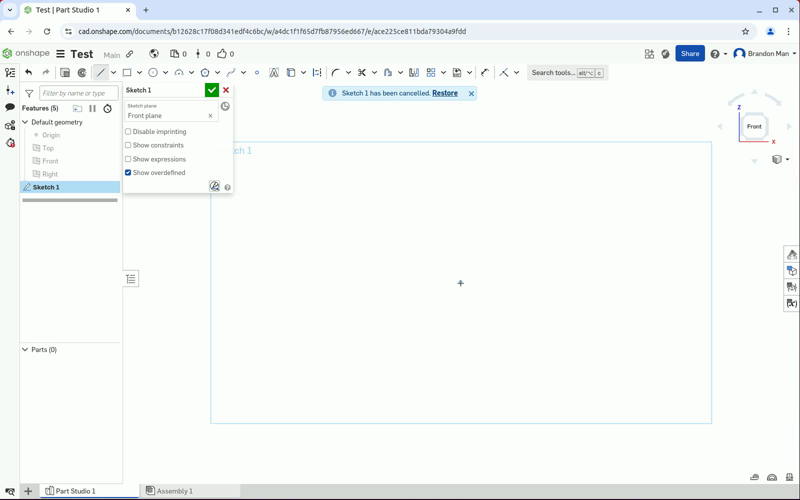
mouse_move(573, 282)
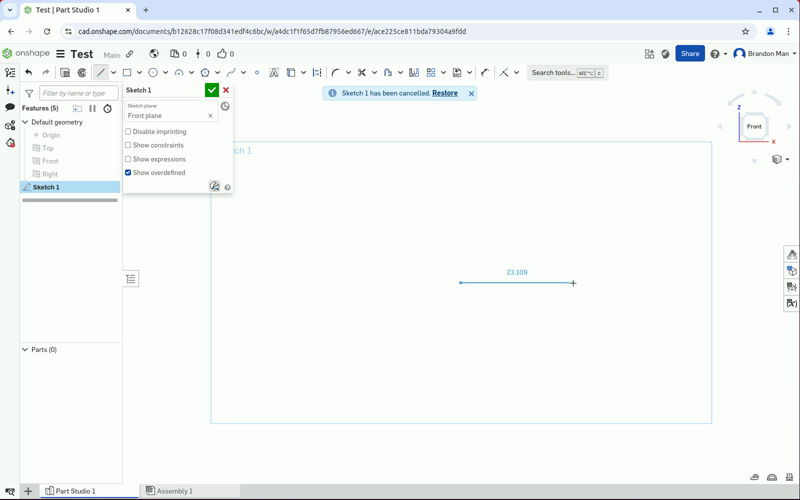
click(573, 282)
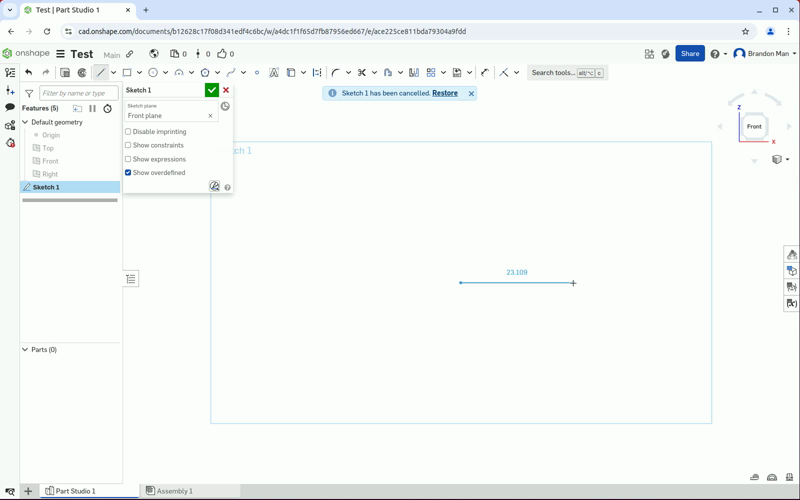
key_up(shift)
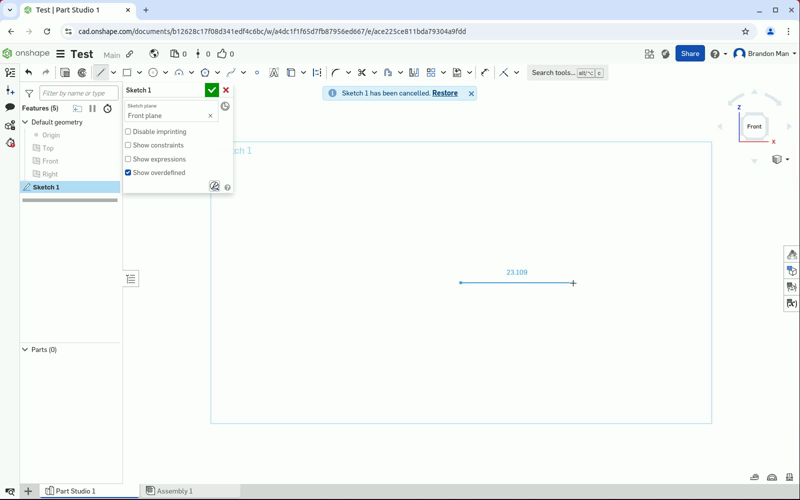
key_down(shift)
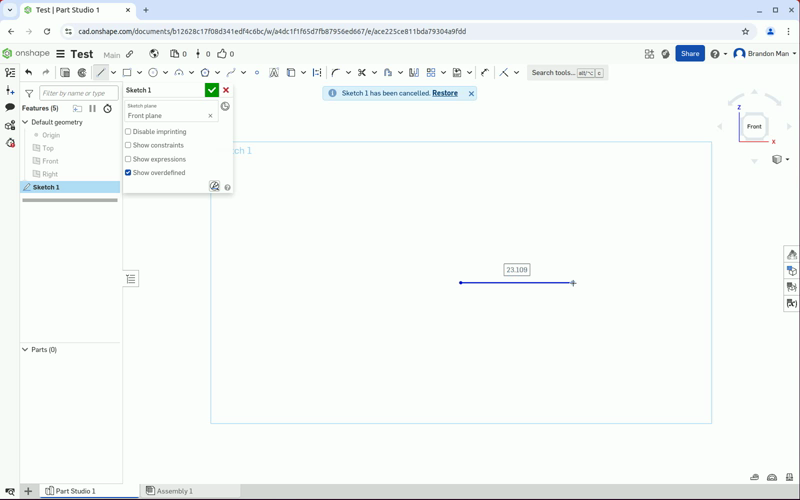
mouse_move(573, 170)
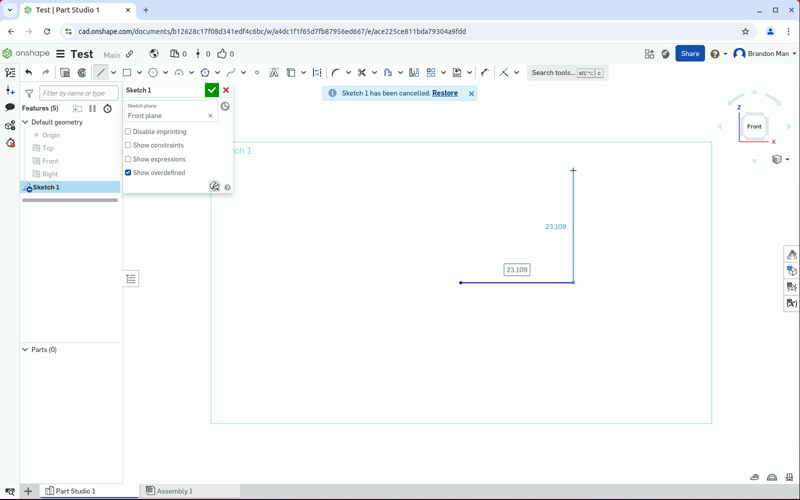
click(573, 170)
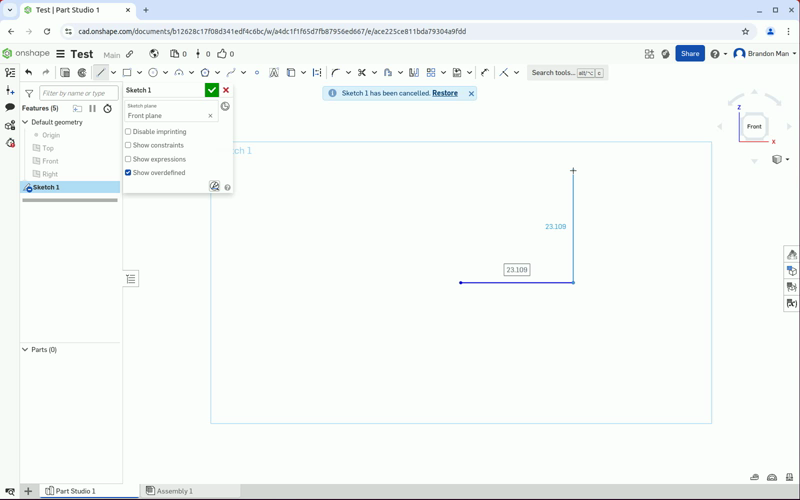
key_up(shift)
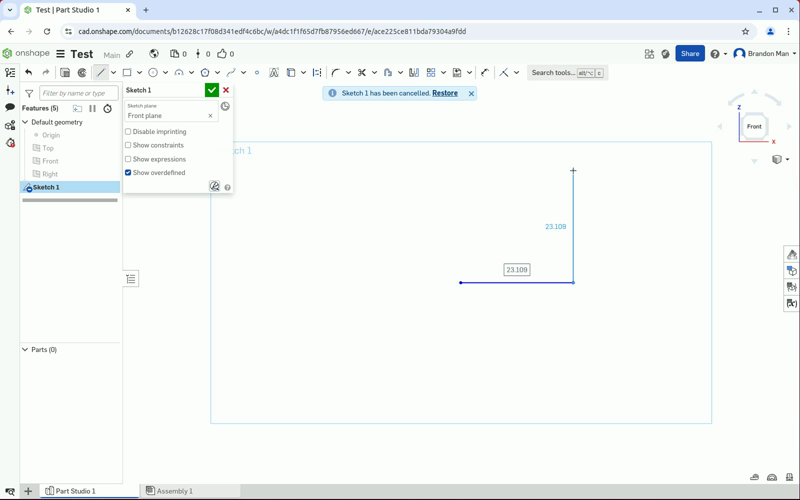
key_down(shift)
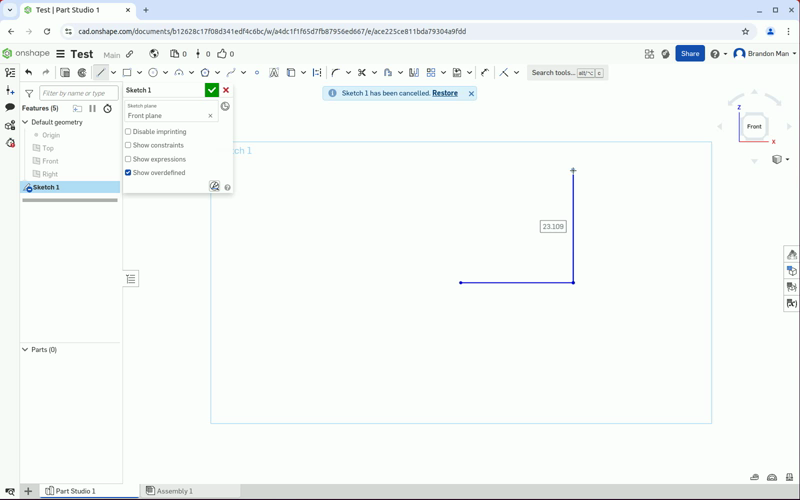
mouse_move(460, 170)
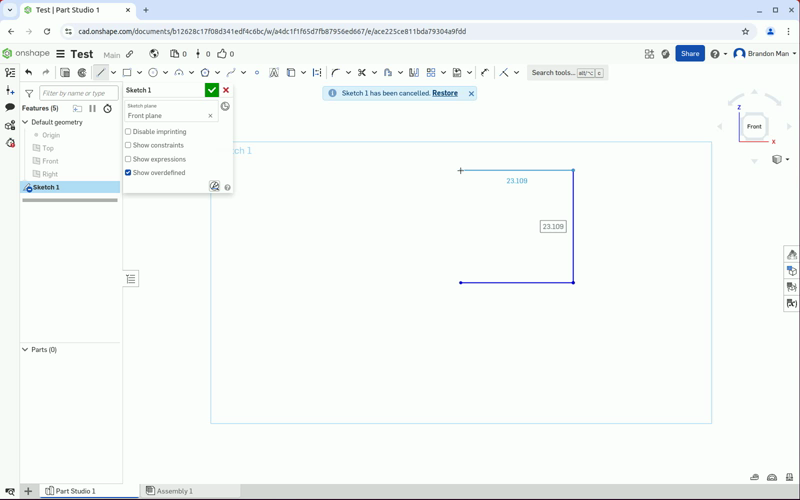
click(460, 170)
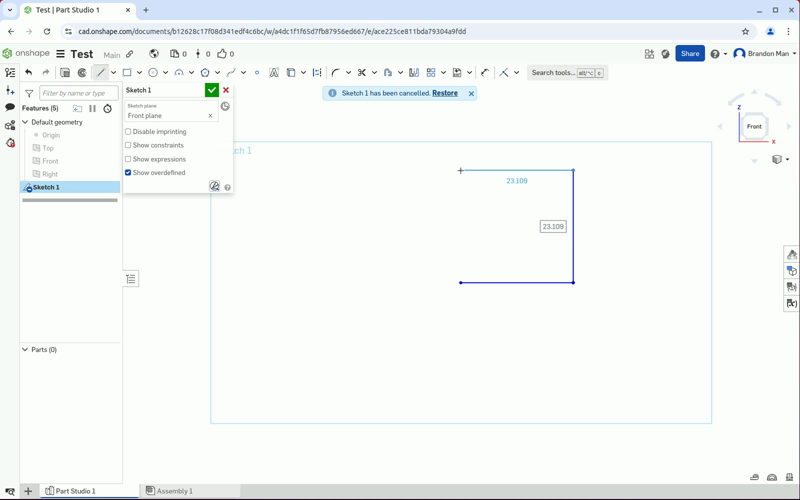
key_up(shift)
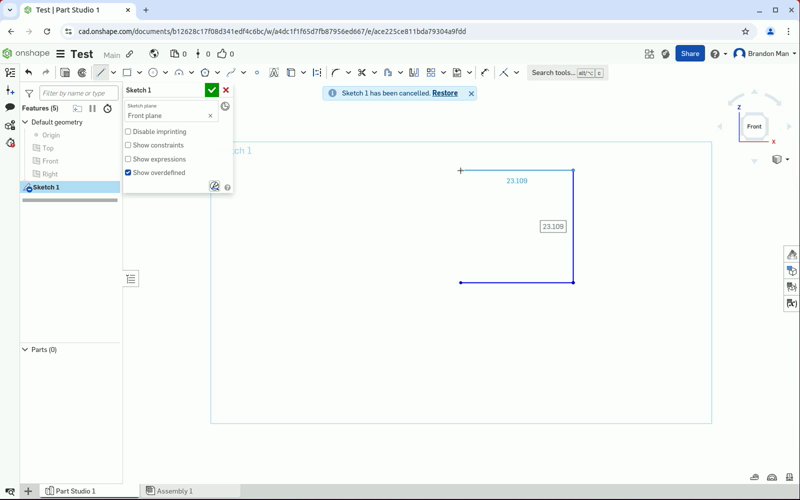
key_down(shift)
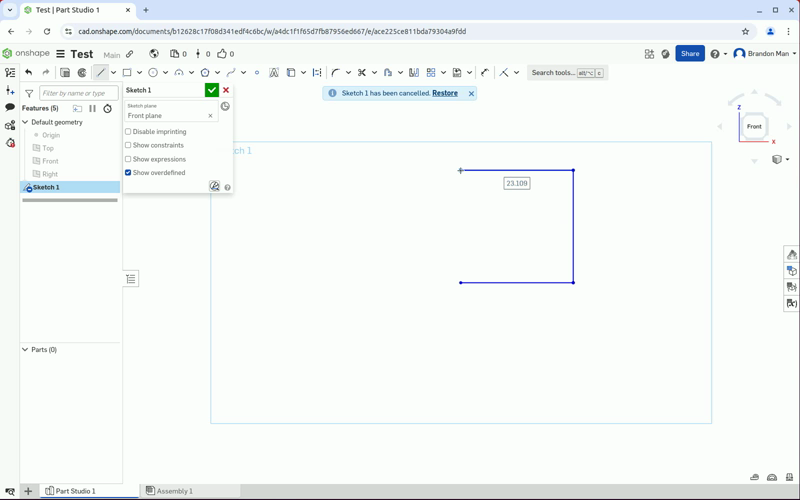
mouse_move(460, 282)
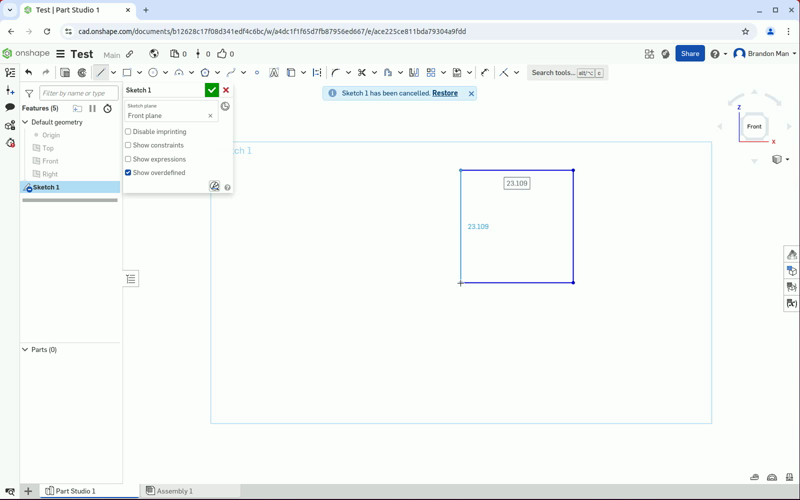
key_up(shift)
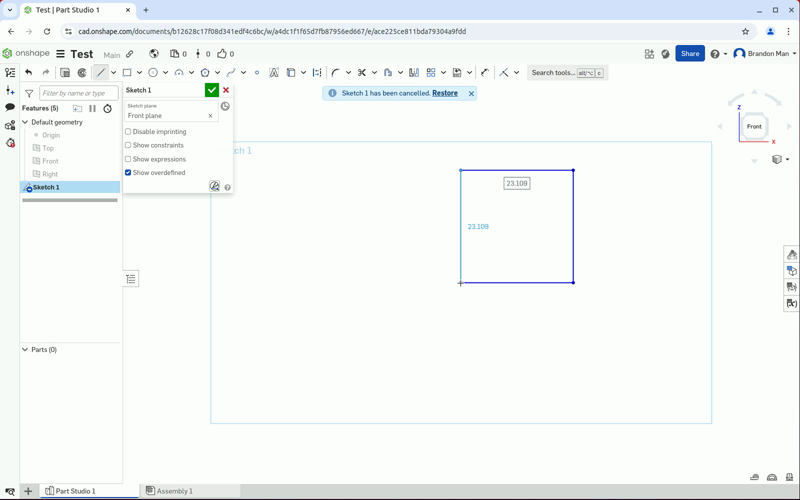
click(460, 282)
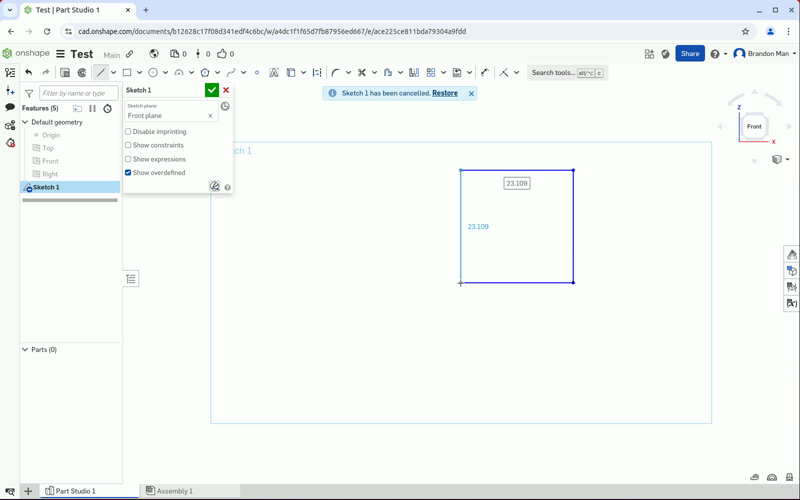
key(esc)
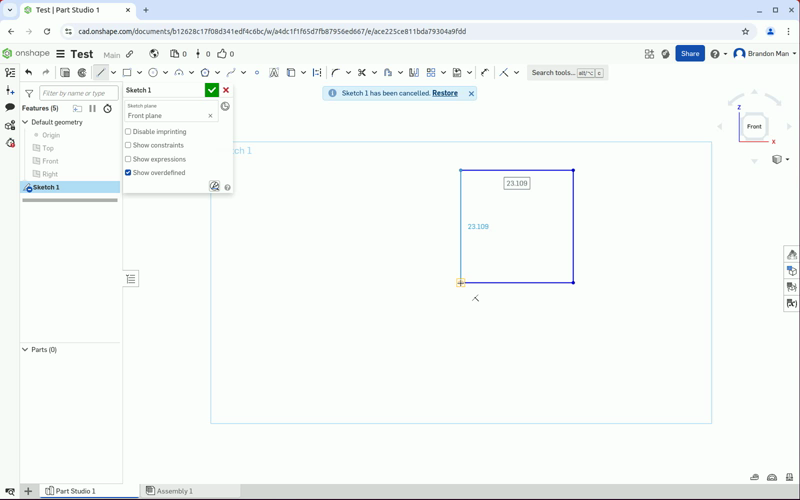
mouse_move(517, 253)
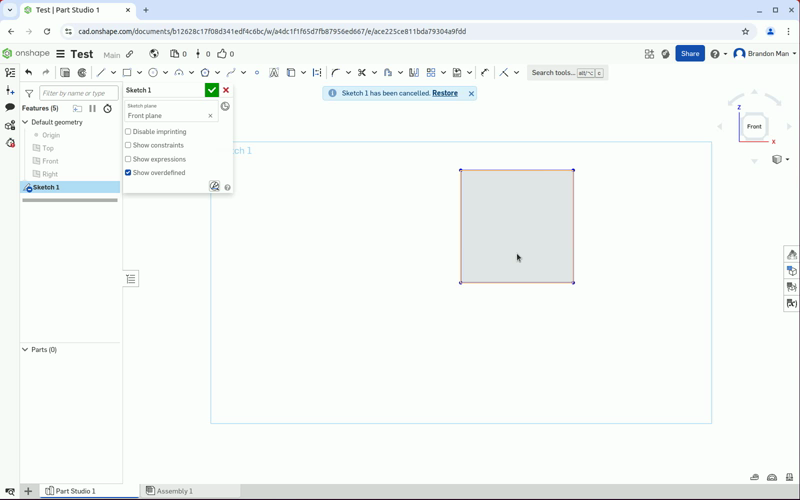
click(517, 253)
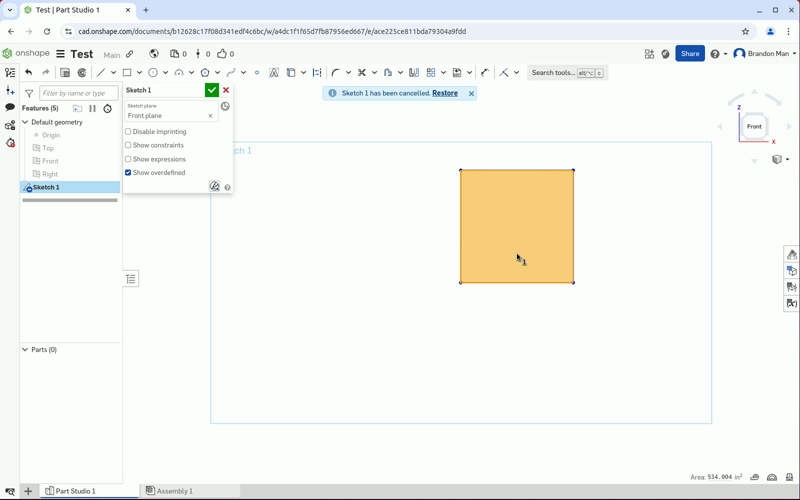
mouse_move(73, 352)
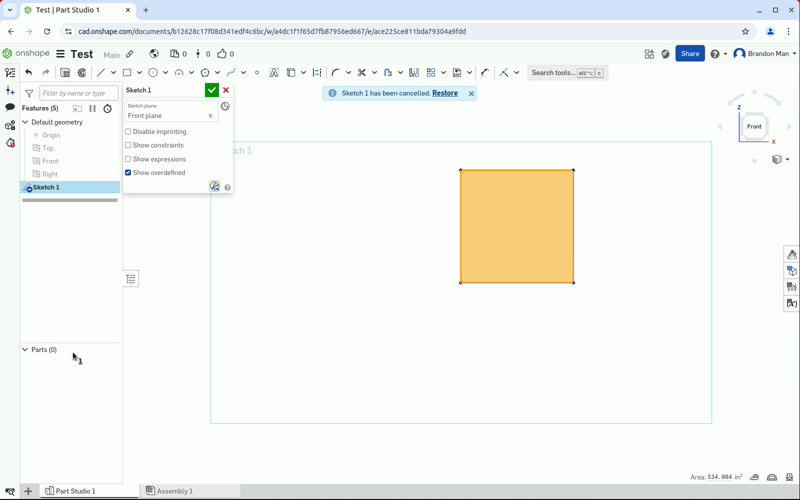
key(shift+y)
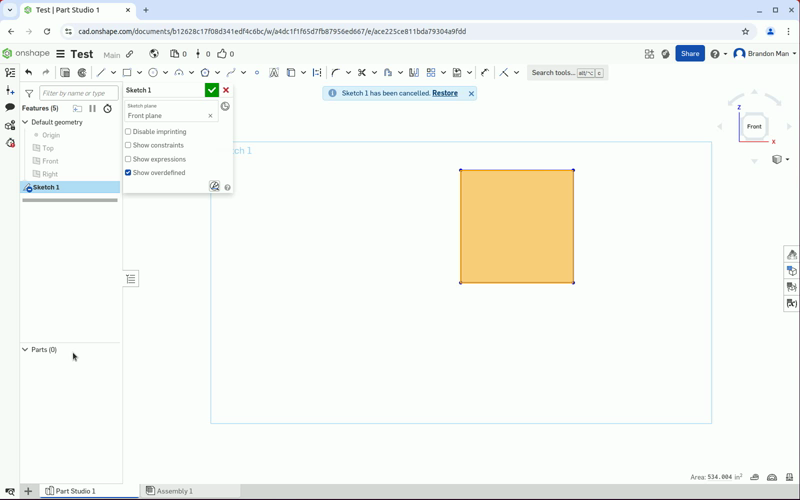
key(shift+e)
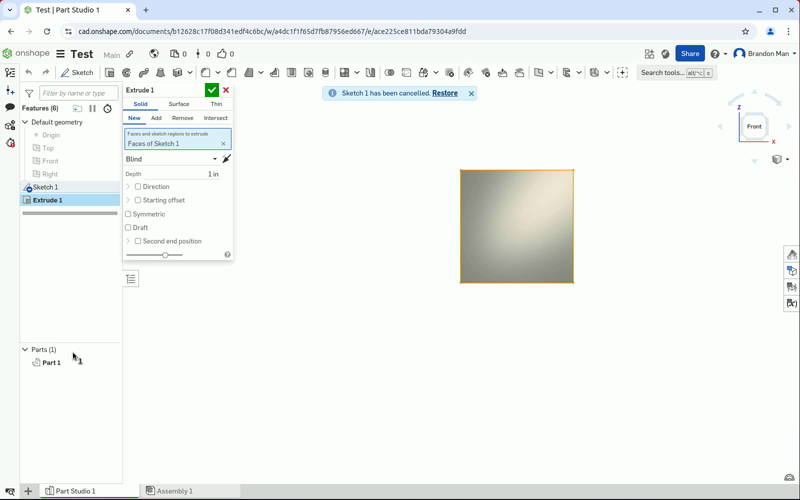
mouse_move(143, 106)
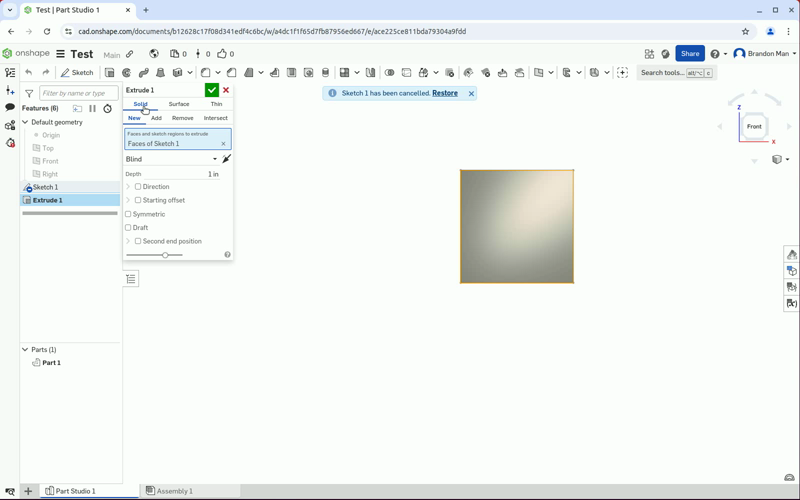
click(143, 106)
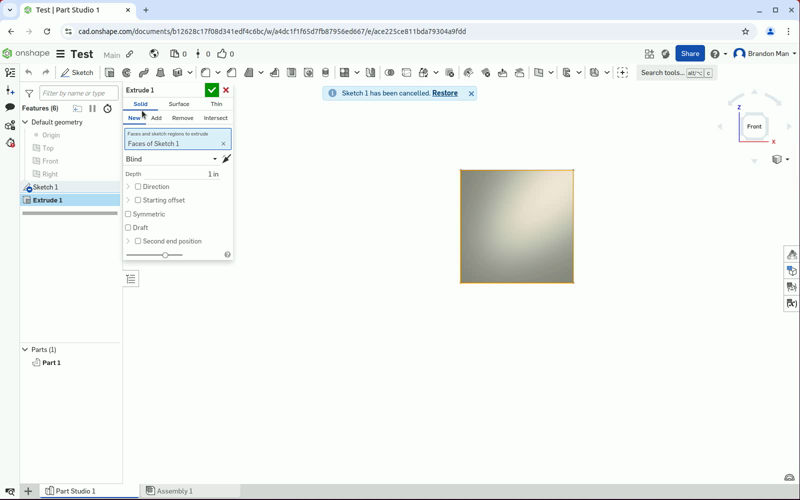
mouse_move(137, 120)
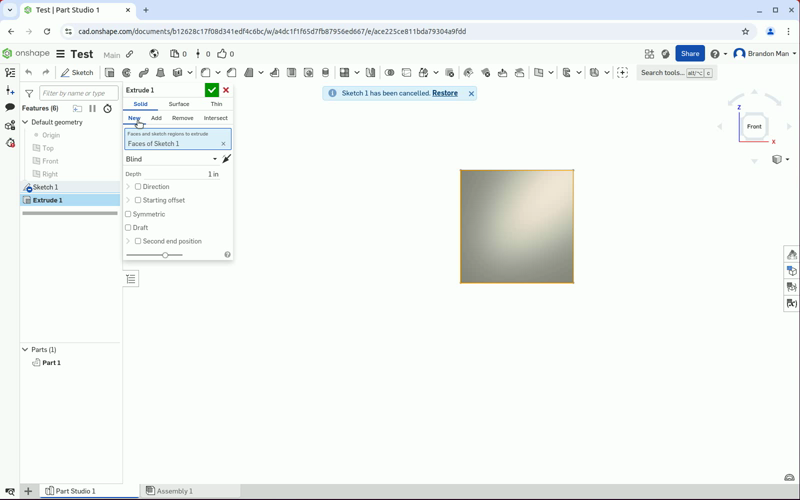
click(137, 120)
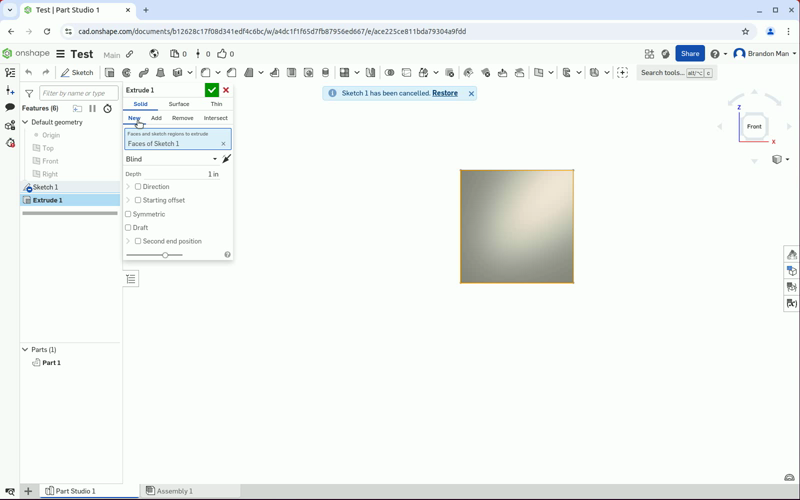
key(tab, 4)
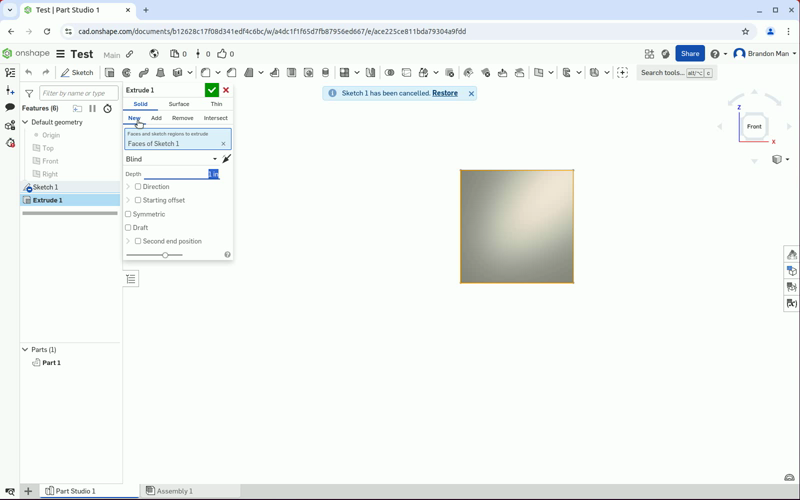
text(23.108)
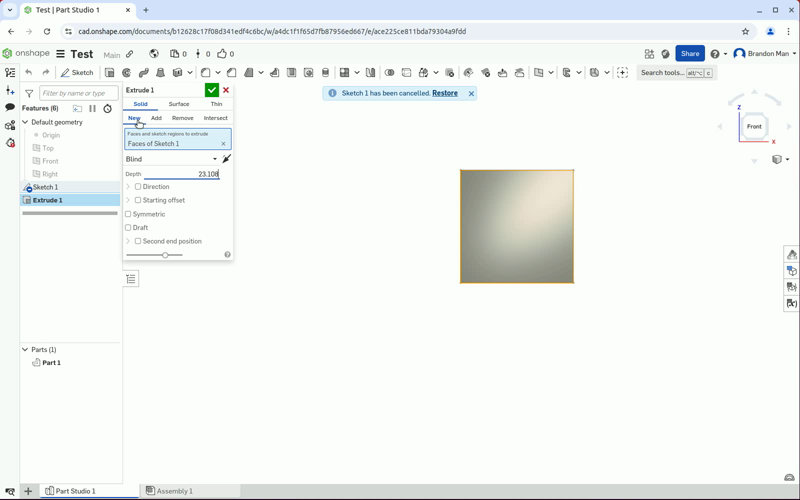
key(enter)
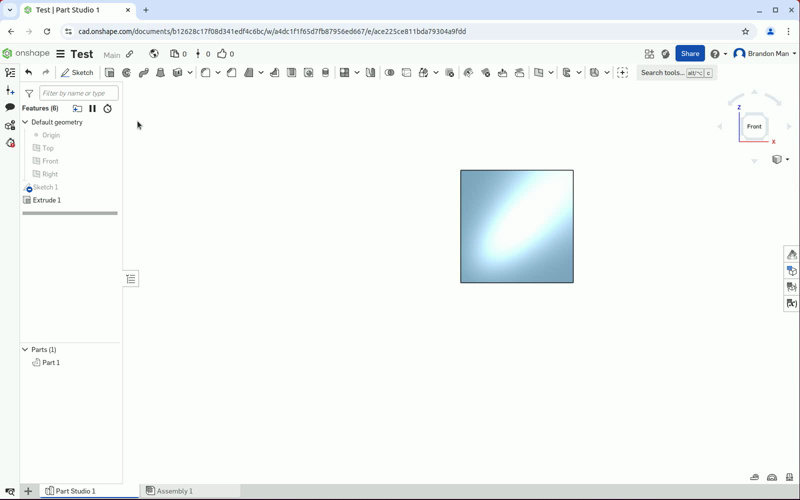
key(shift+h)
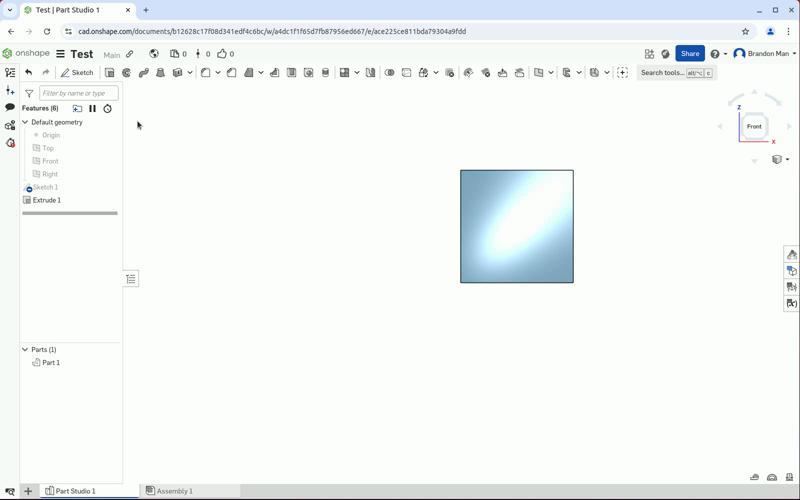
key(shift+h)
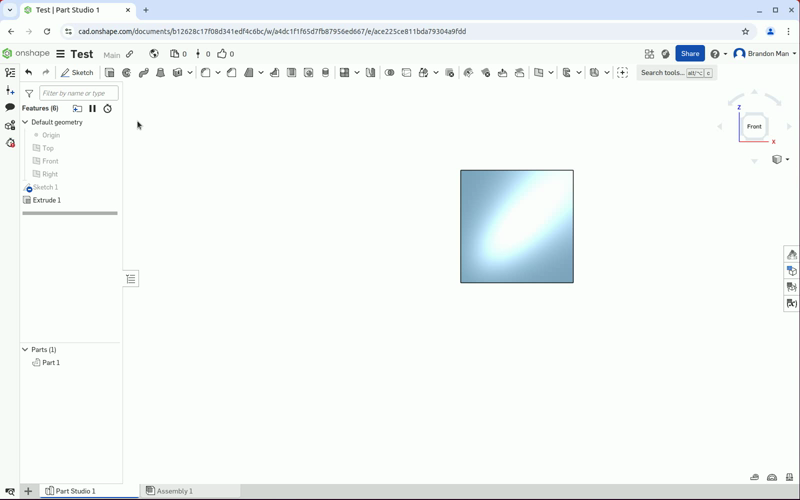
mouse_move(73, 189)
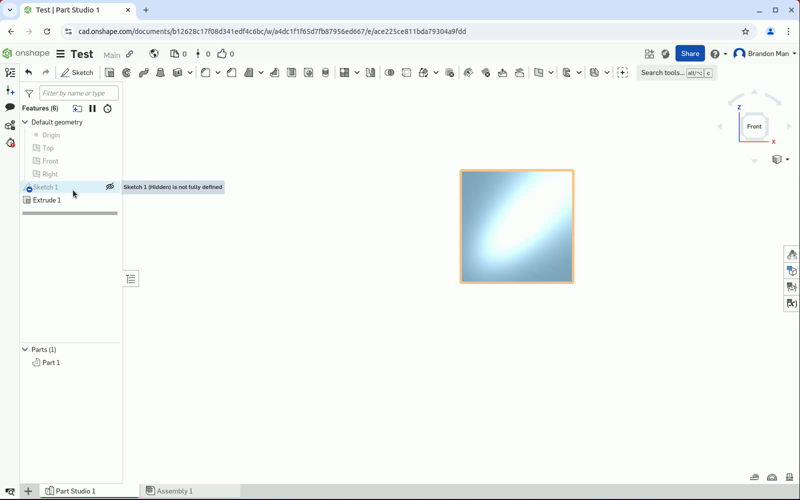
click(73, 189)
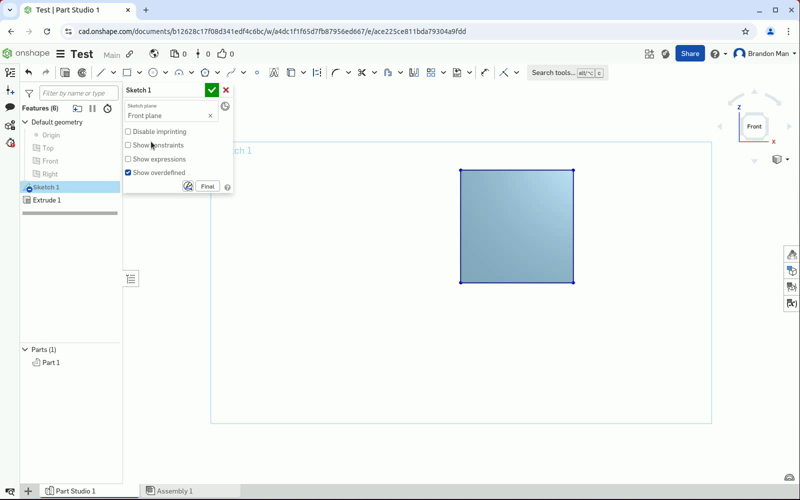
mouse_move(229, 92)
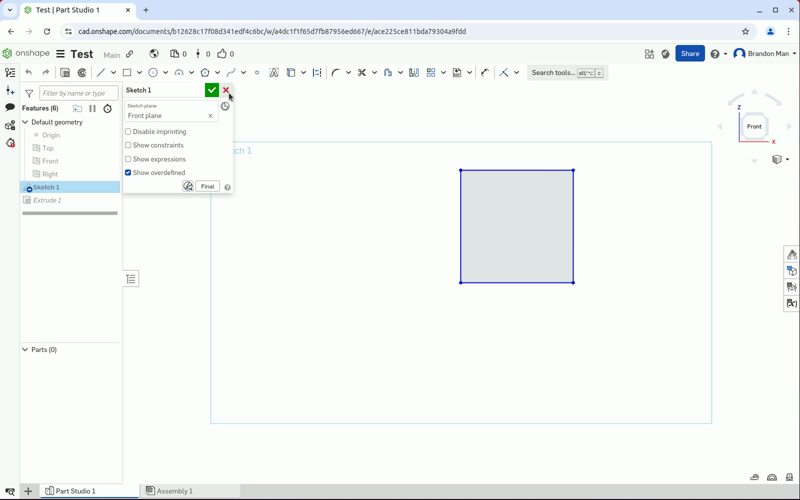
click(229, 92)
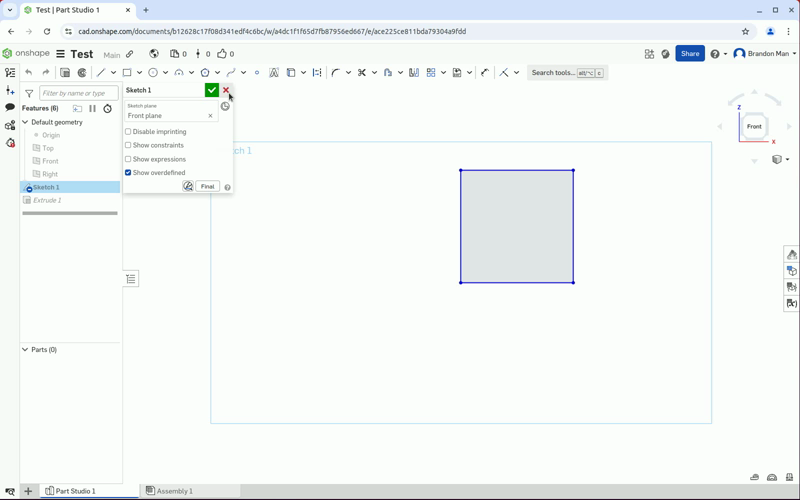
key(shift+s)
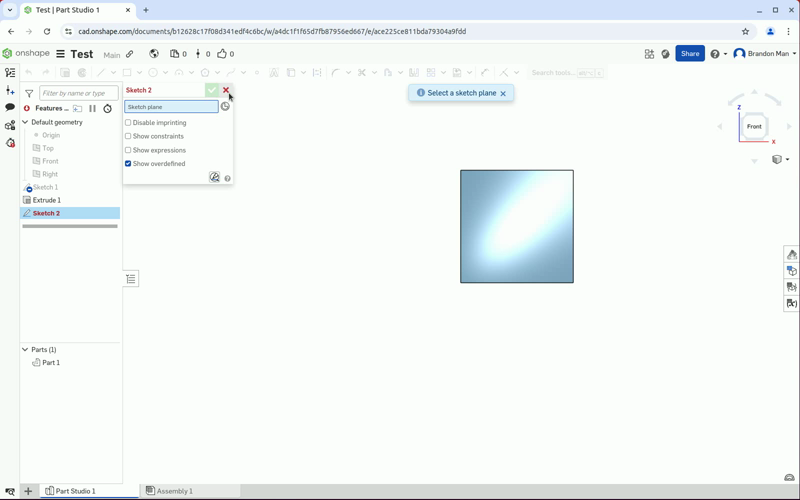
mouse_move(73, 163)
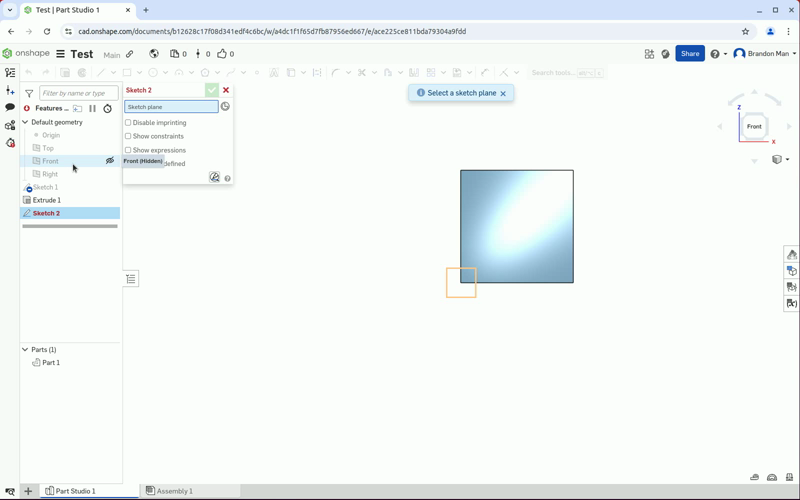
click(73, 163)
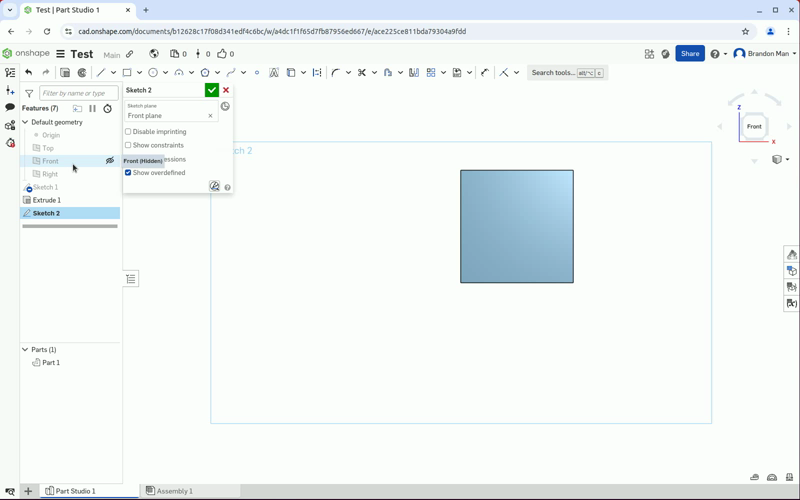
mouse_move(73, 352)
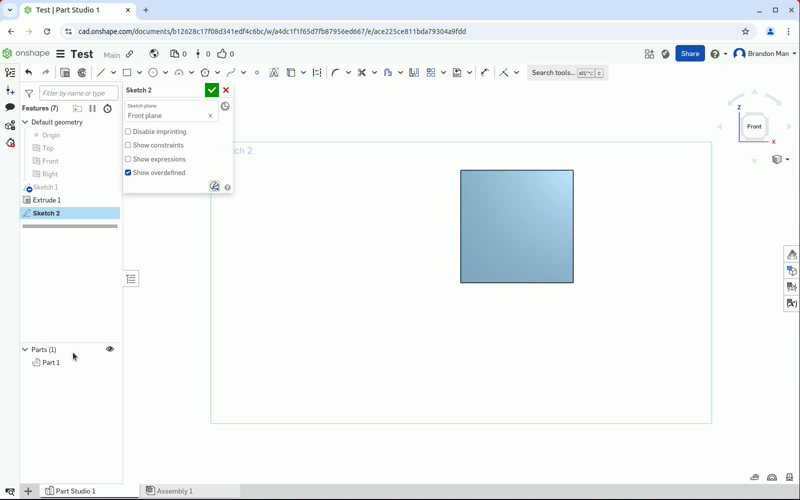
key(y)
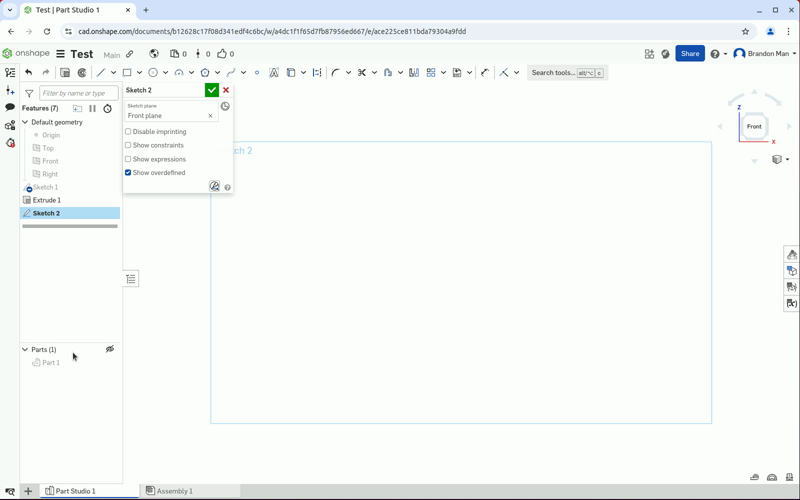
key(l)
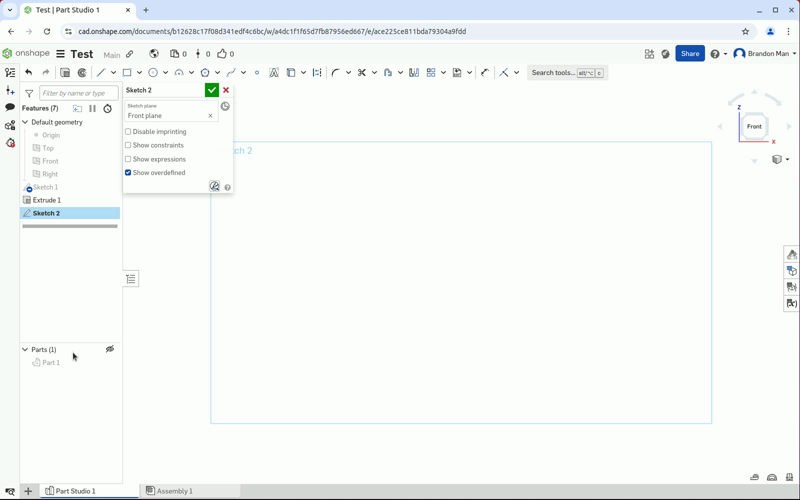
key_down(shift)
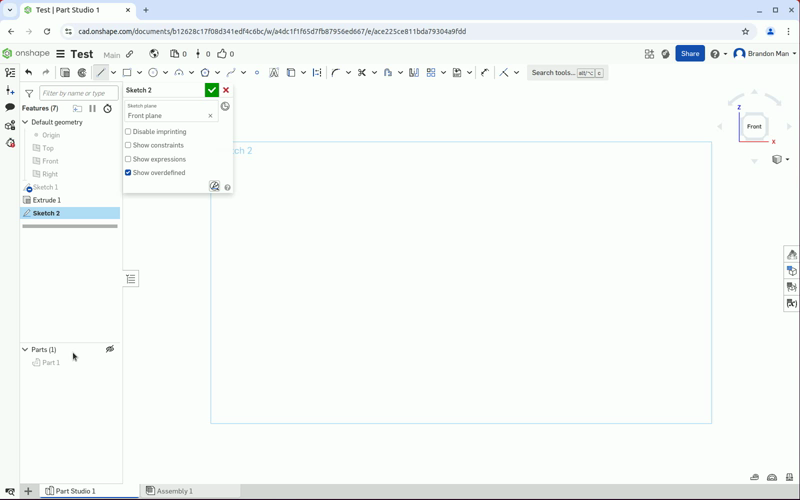
mouse_move(460, 282)
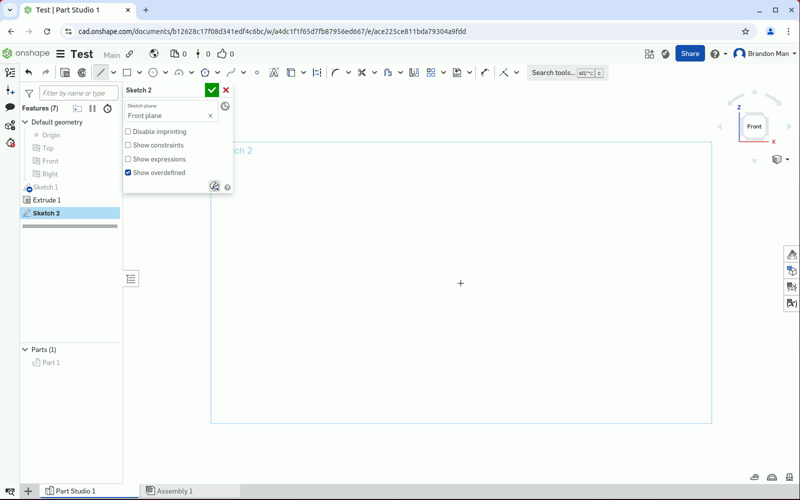
click(460, 282)
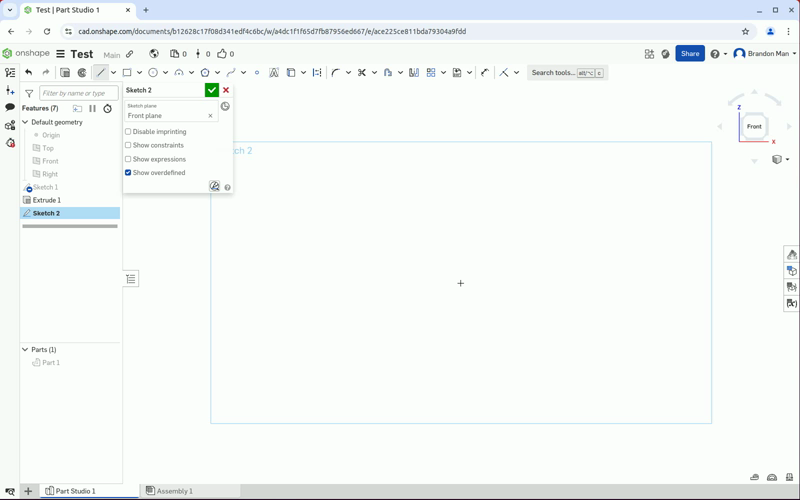
key_up(shift)
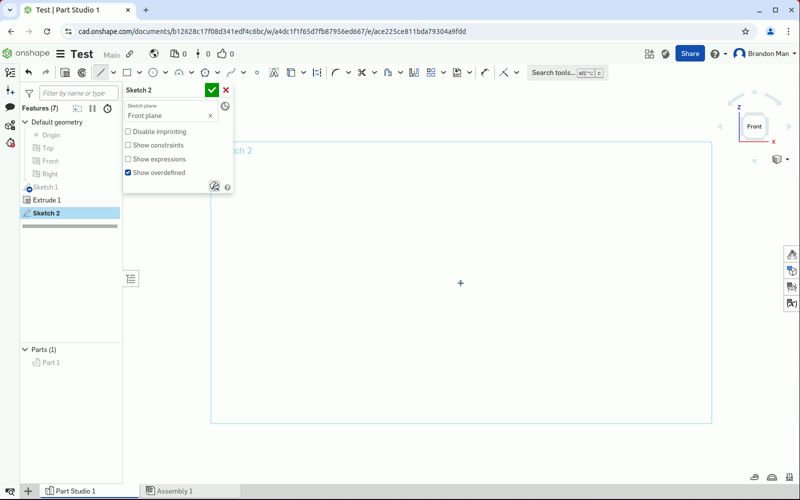
key_down(shift)
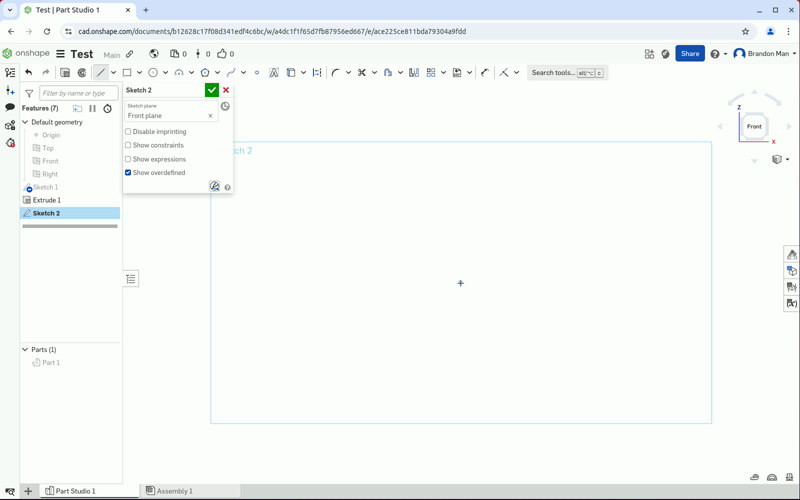
mouse_move(490, 282)
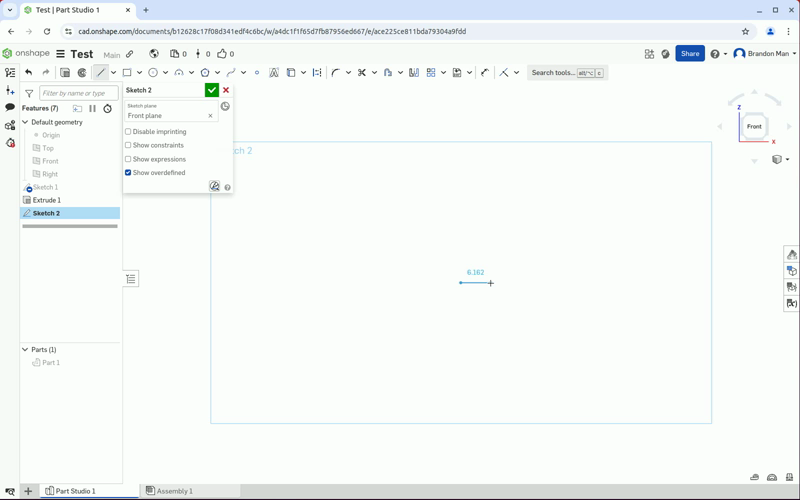
mouse_move(517, 282)
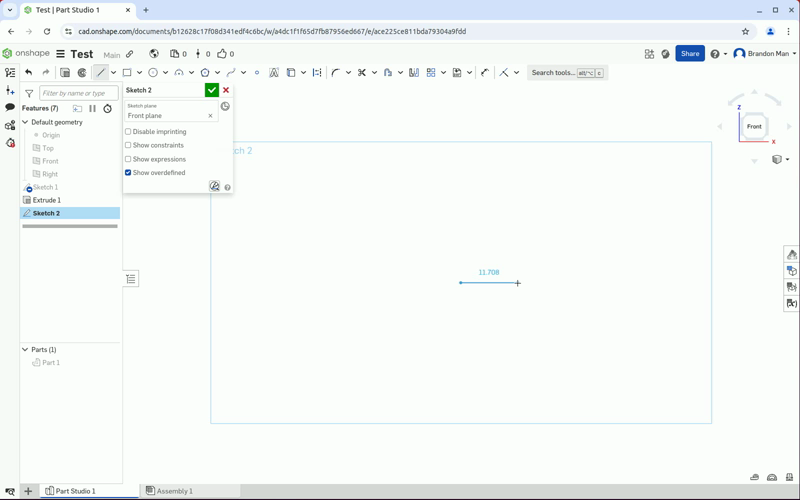
click(517, 282)
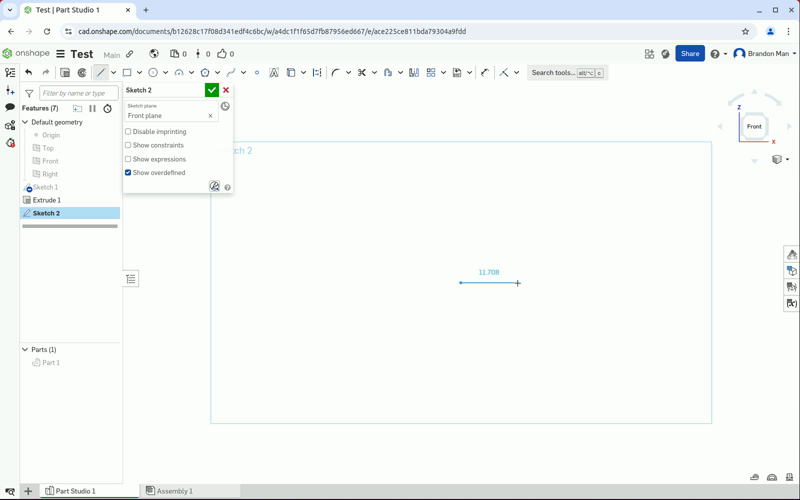
key_up(shift)
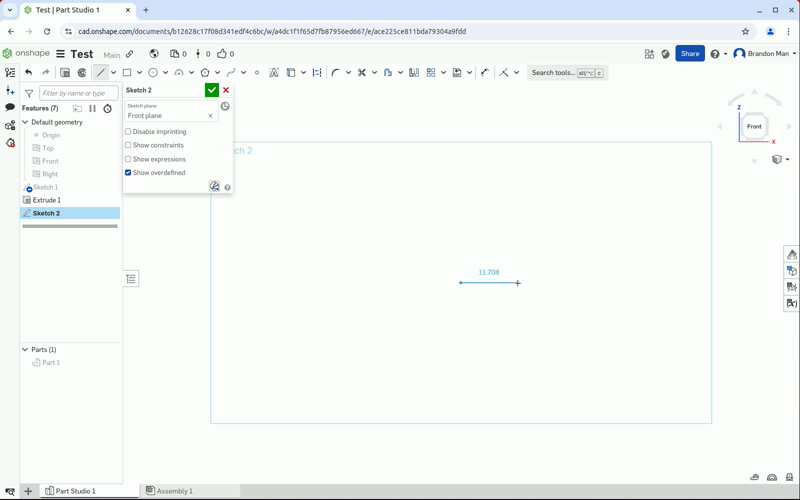
key_down(shift)
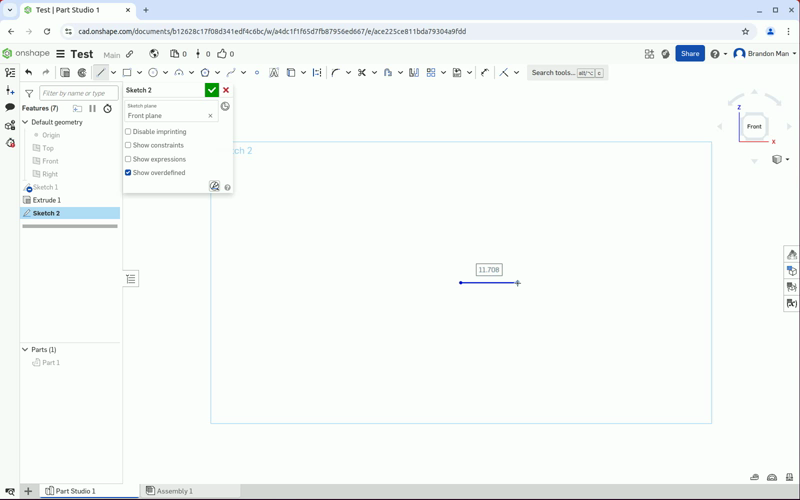
mouse_move(547, 282)
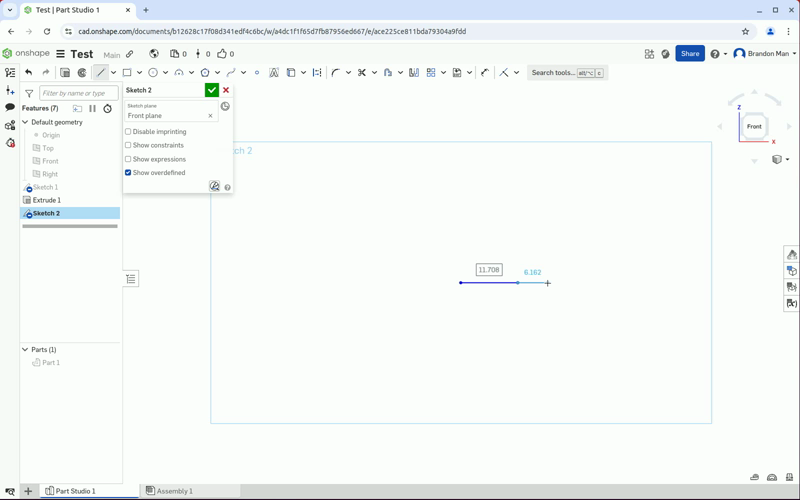
mouse_move(517, 226)
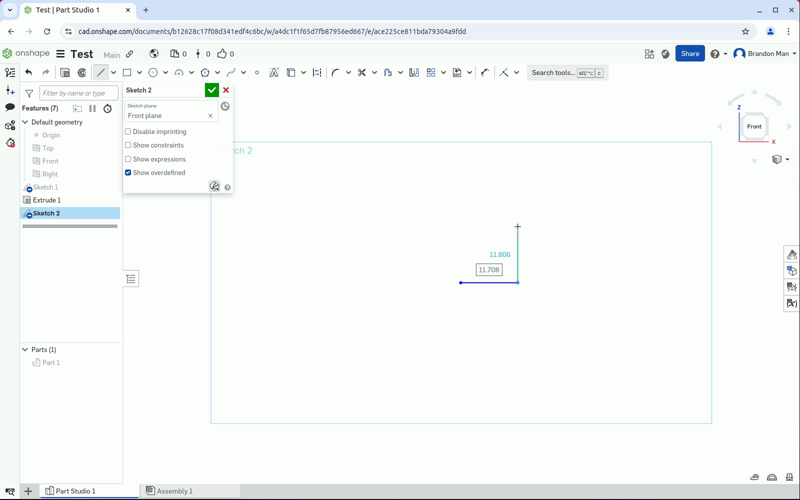
click(517, 226)
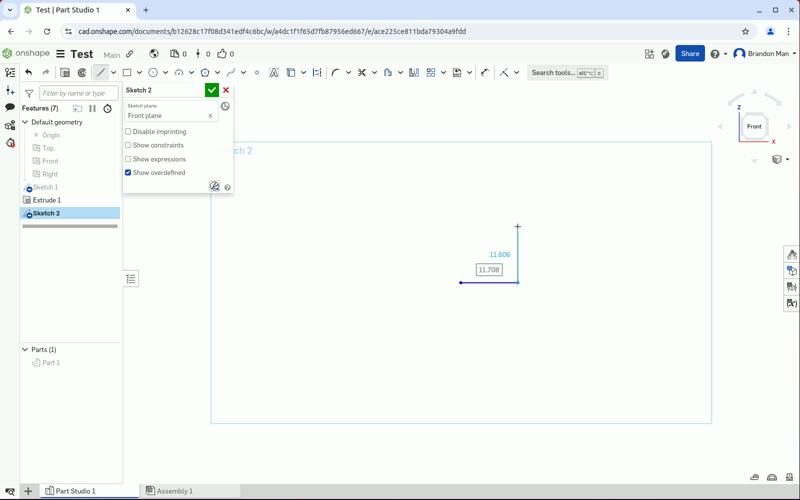
key_up(shift)
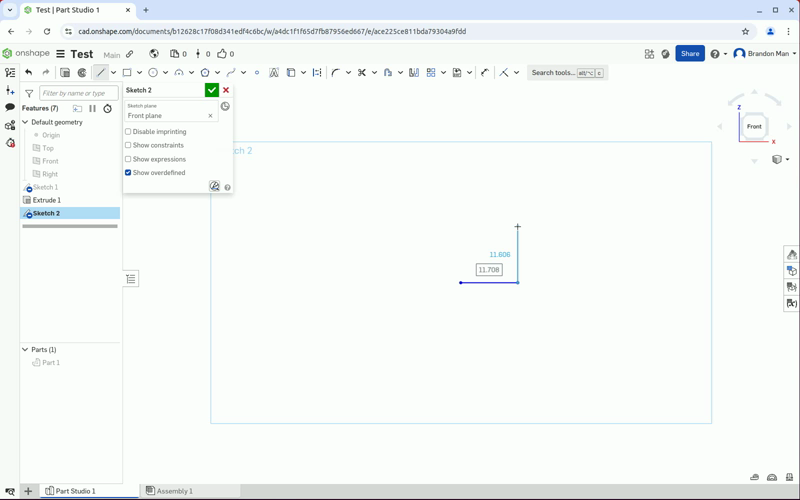
key_down(shift)
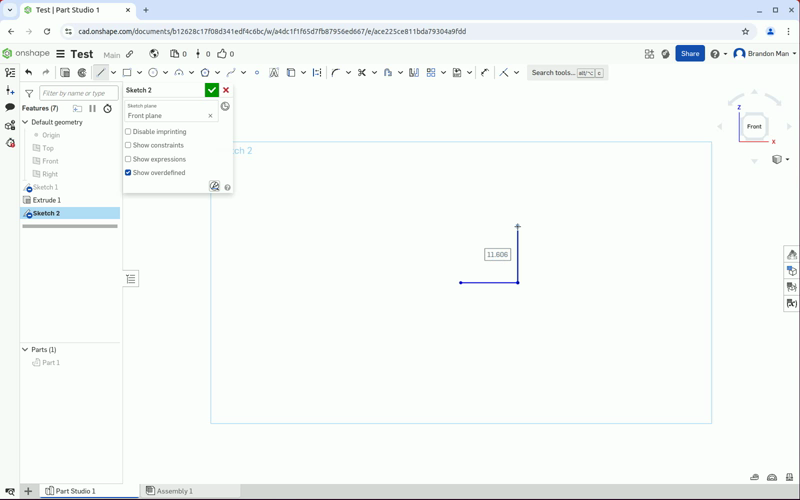
mouse_move(547, 226)
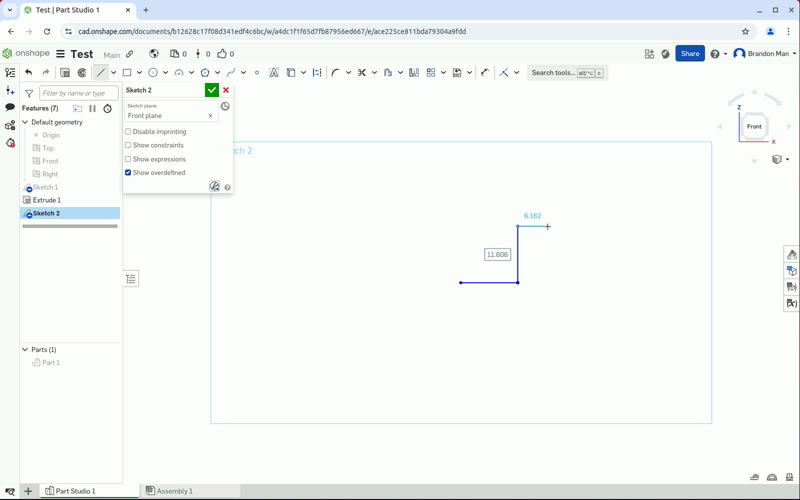
mouse_move(460, 226)
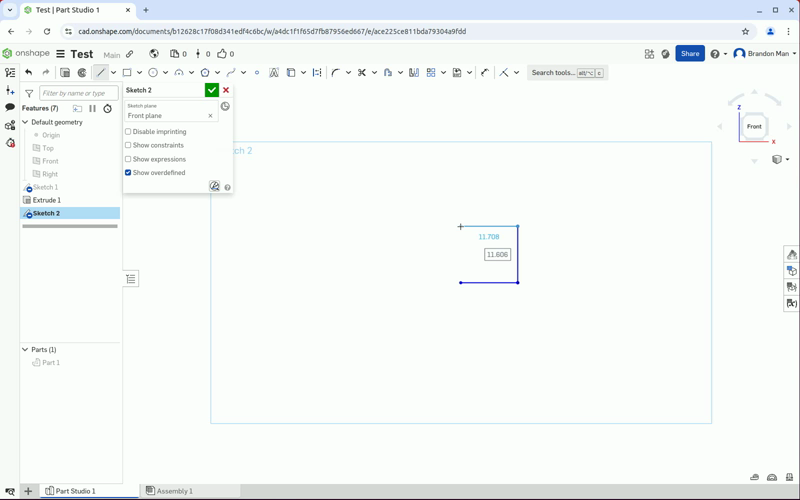
click(460, 226)
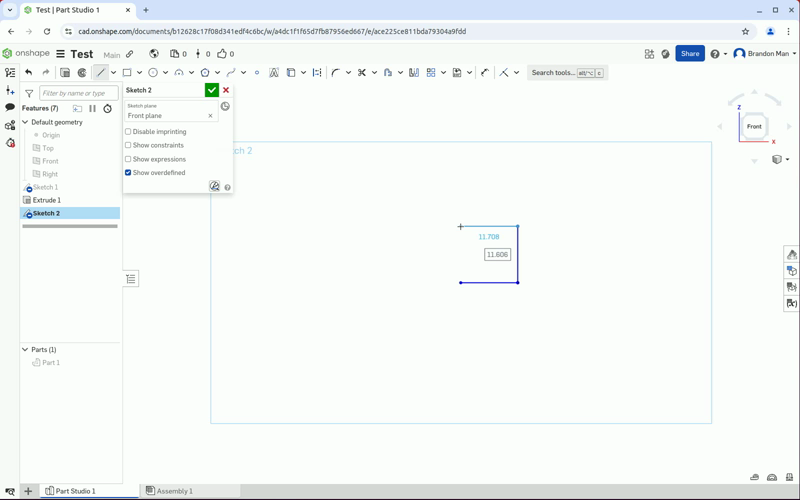
key_up(shift)
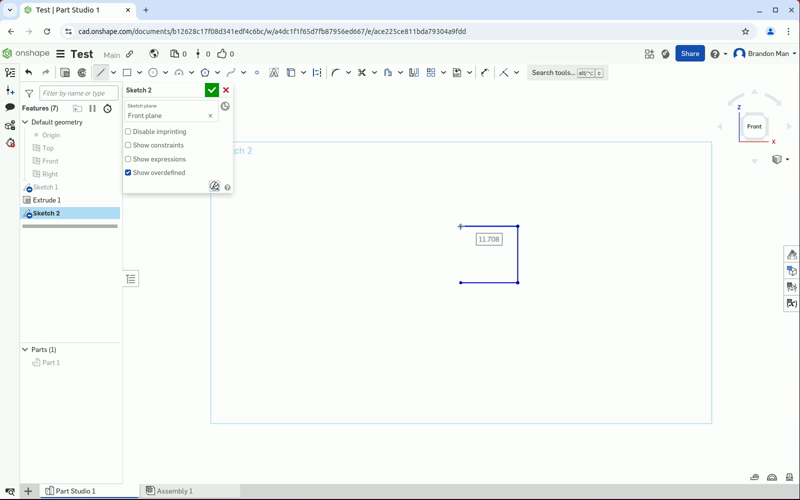
mouse_move(490, 226)
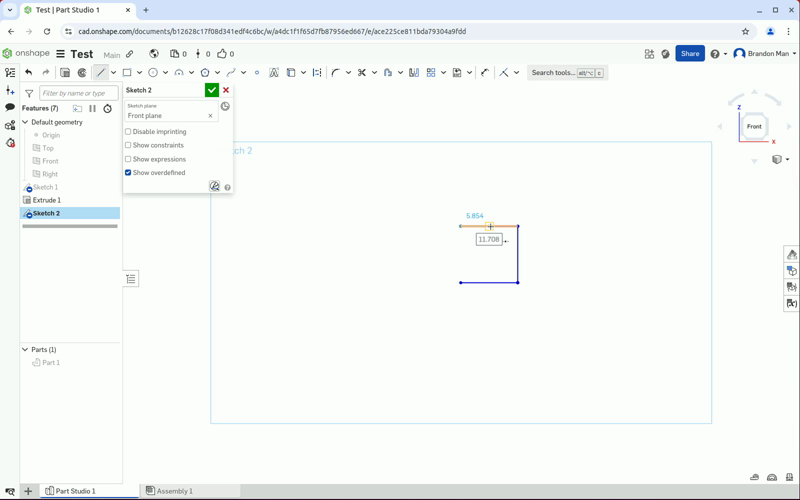
key_down(shift)
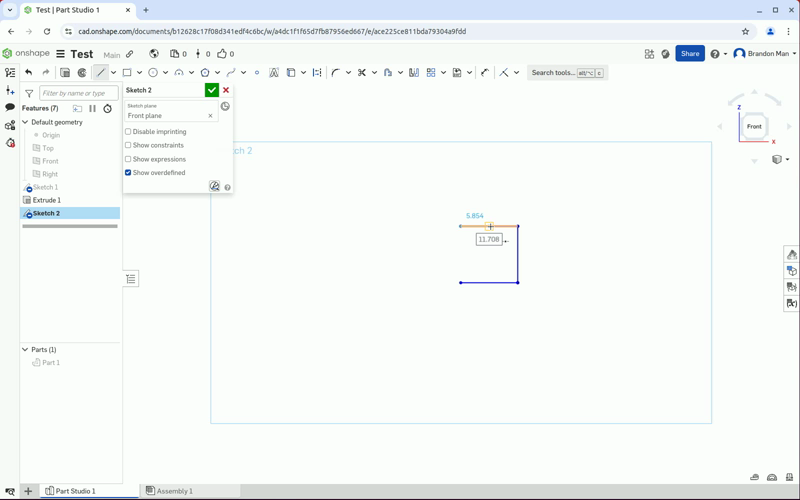
mouse_move(460, 282)
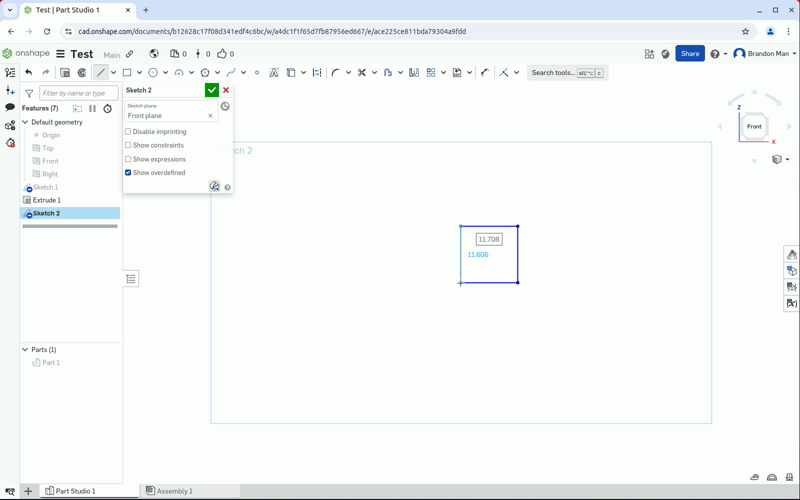
key_up(shift)
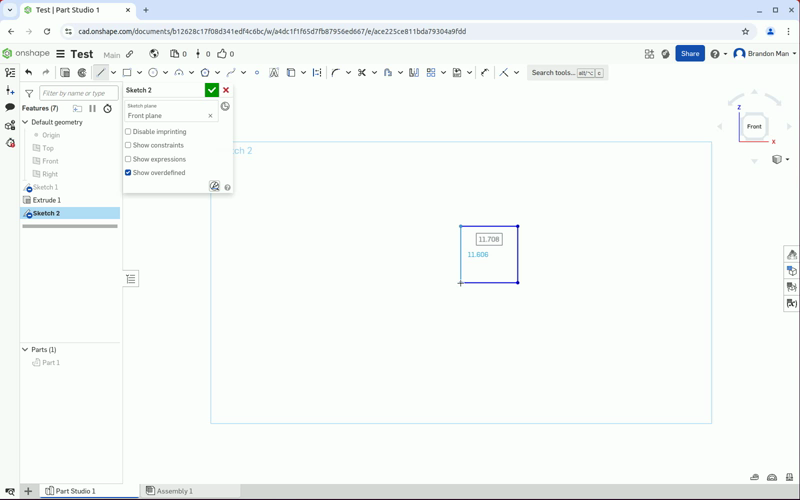
click(460, 282)
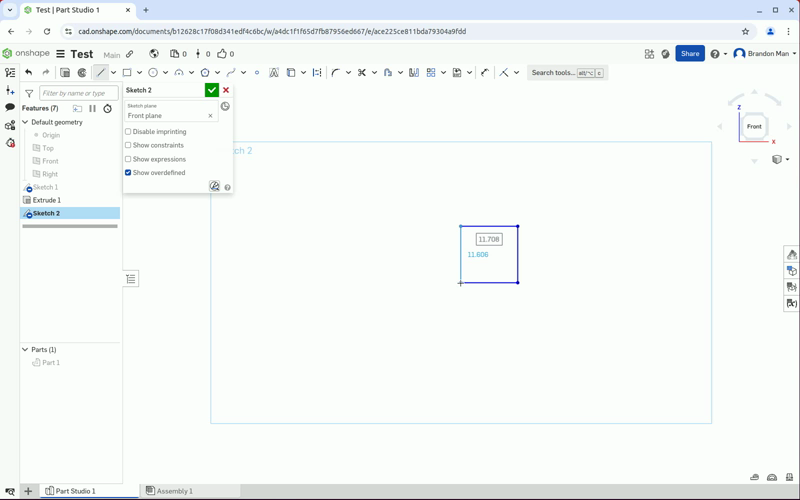
key(esc)
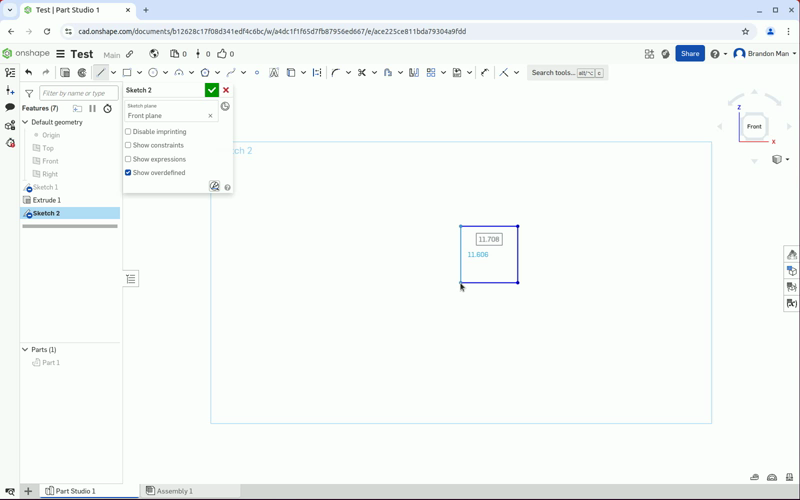
mouse_move(491, 252)
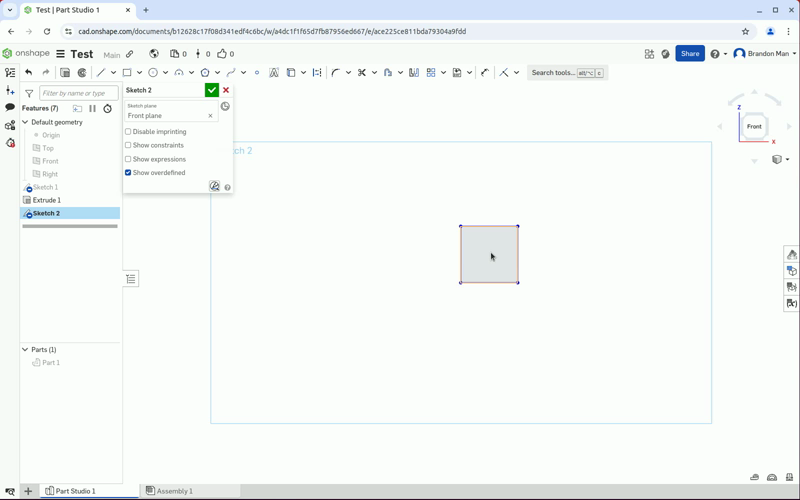
click(491, 252)
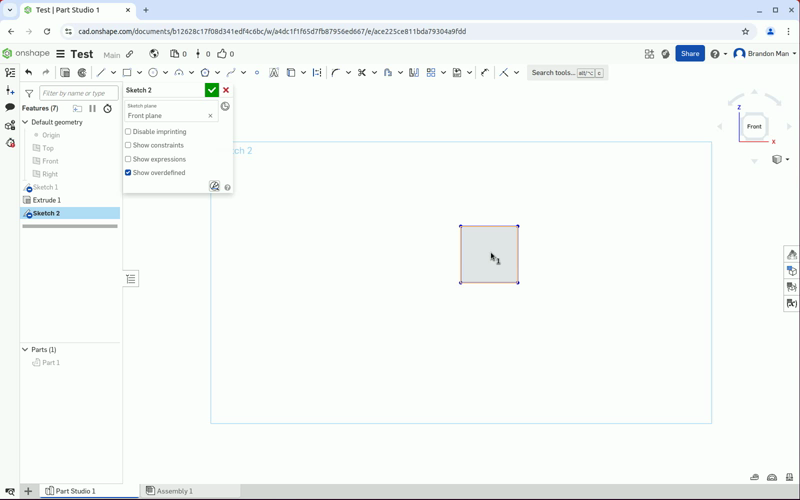
mouse_move(73, 352)
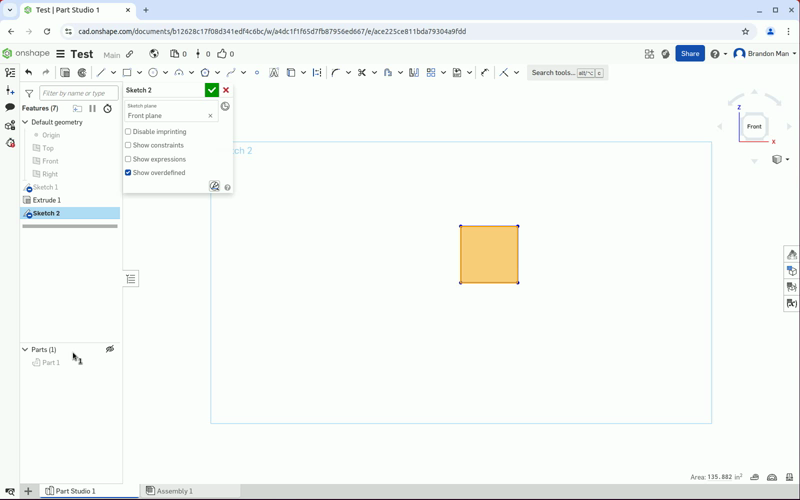
key(shift+y)
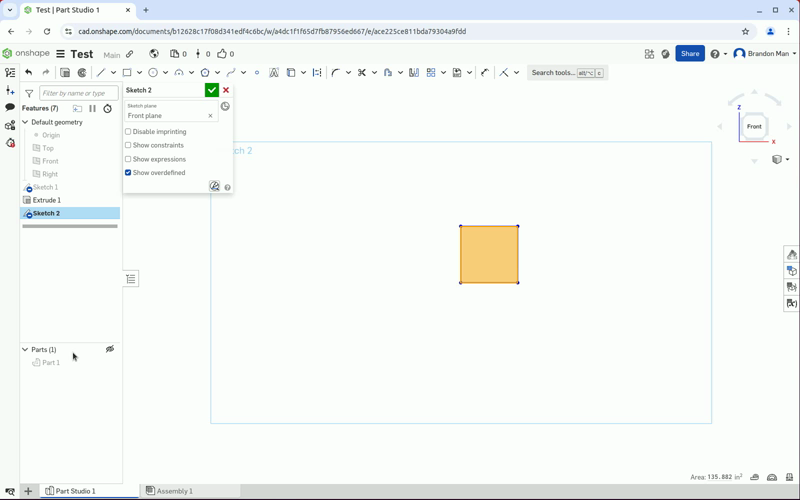
key(shift+e)
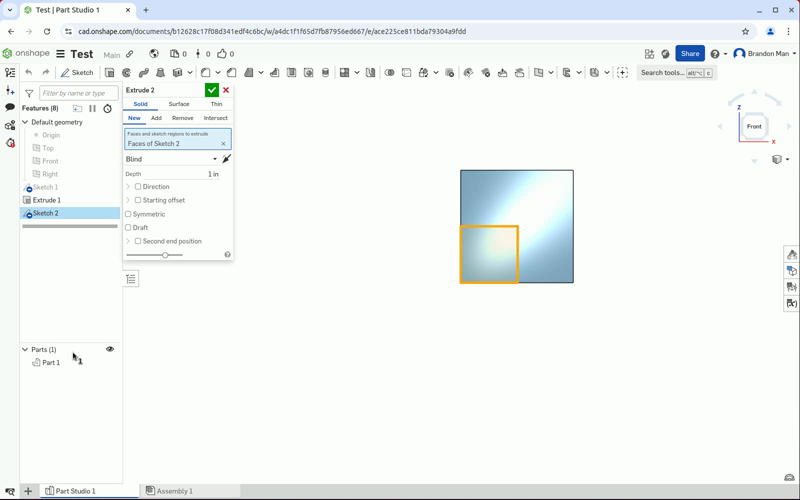
mouse_move(143, 106)
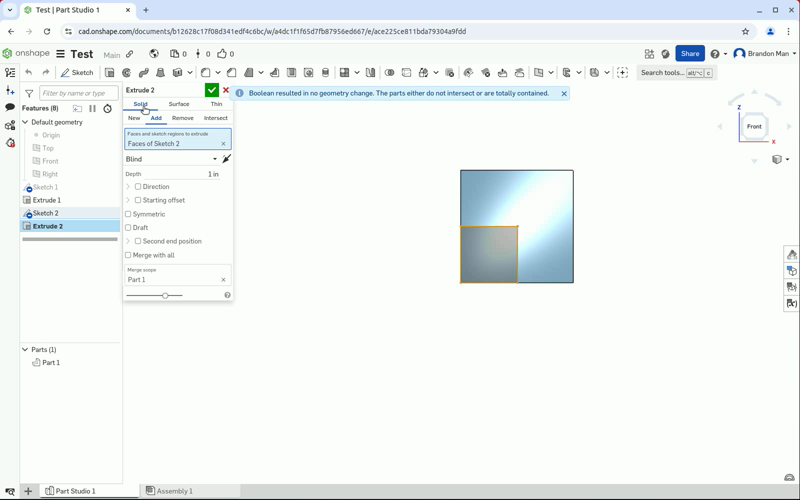
click(143, 106)
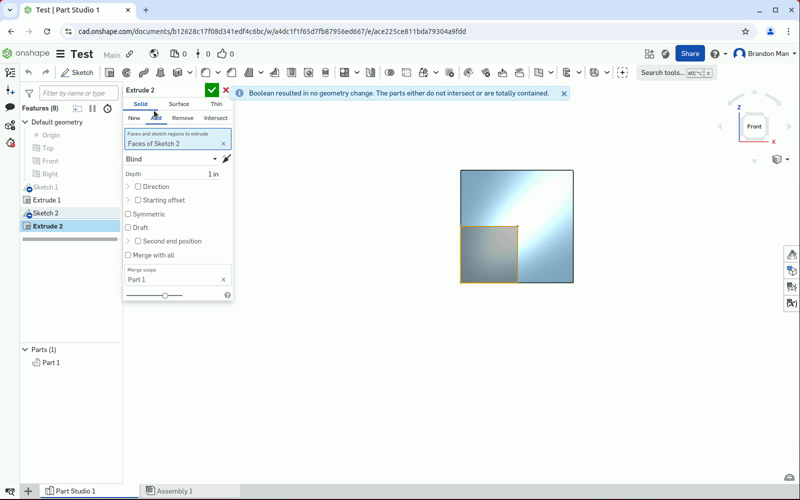
mouse_move(186, 120)
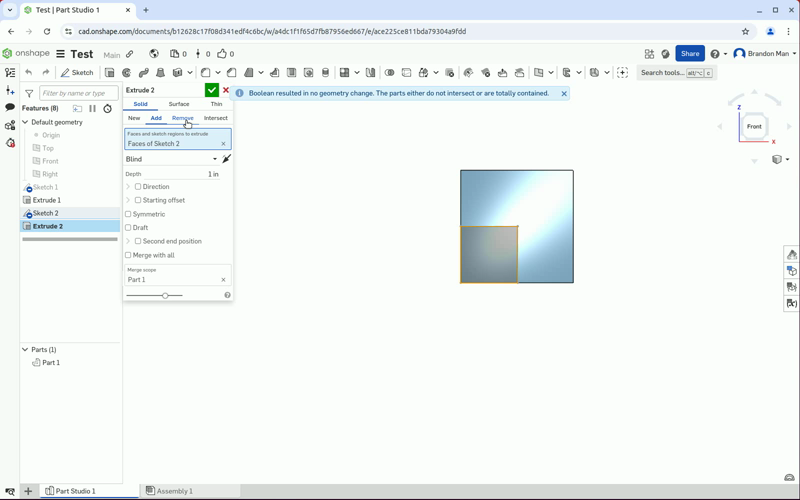
click(186, 120)
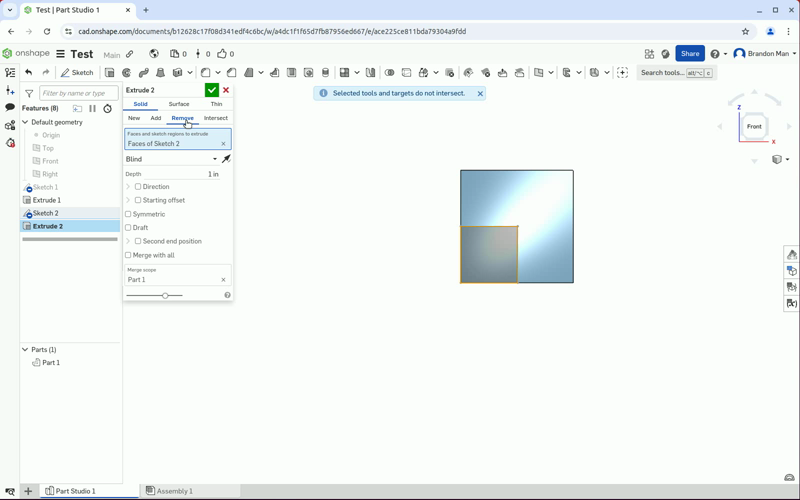
key(tab, 4)
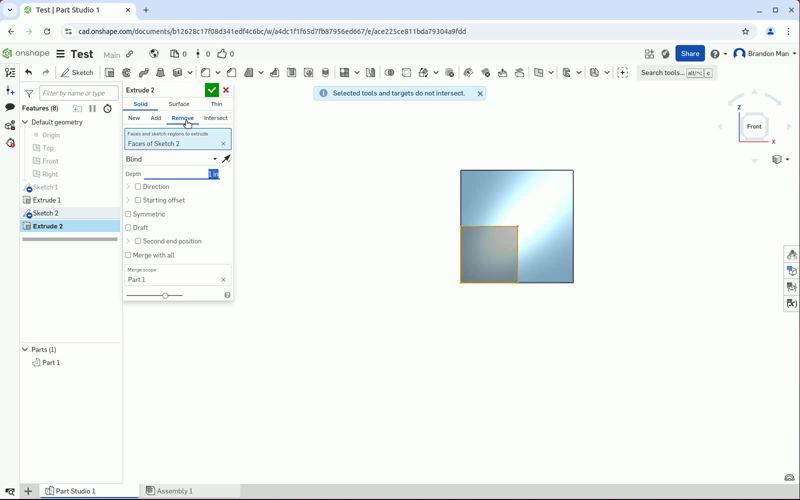
text(-11.554)
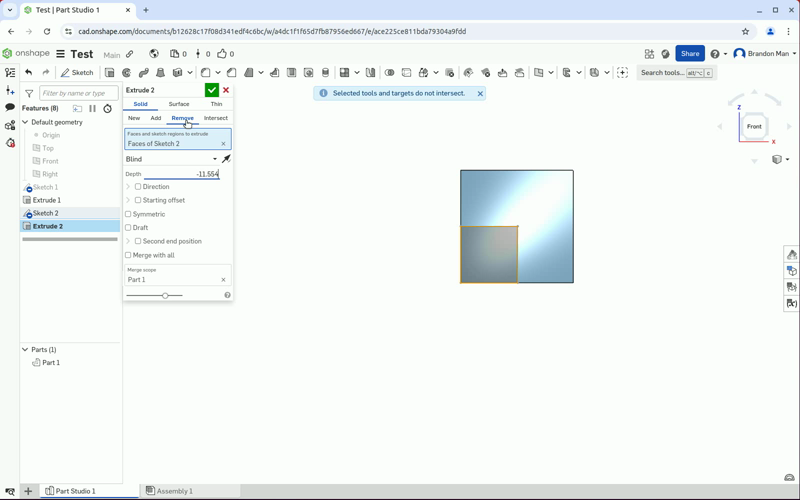
key(tab, 6)
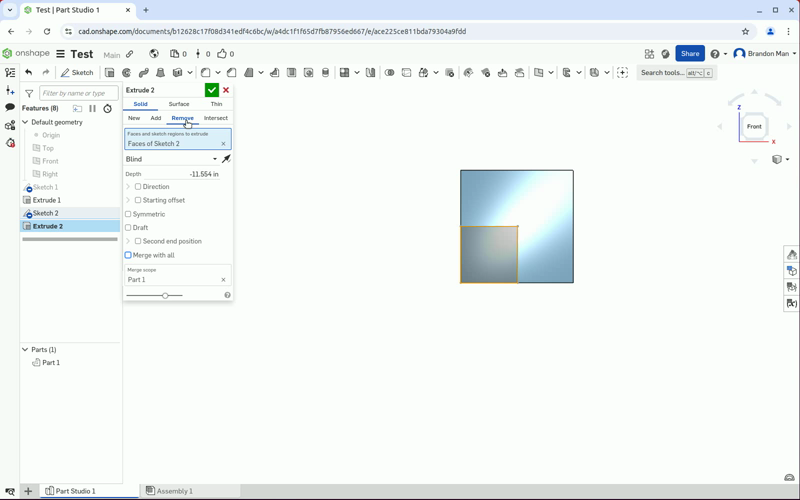
key(space)
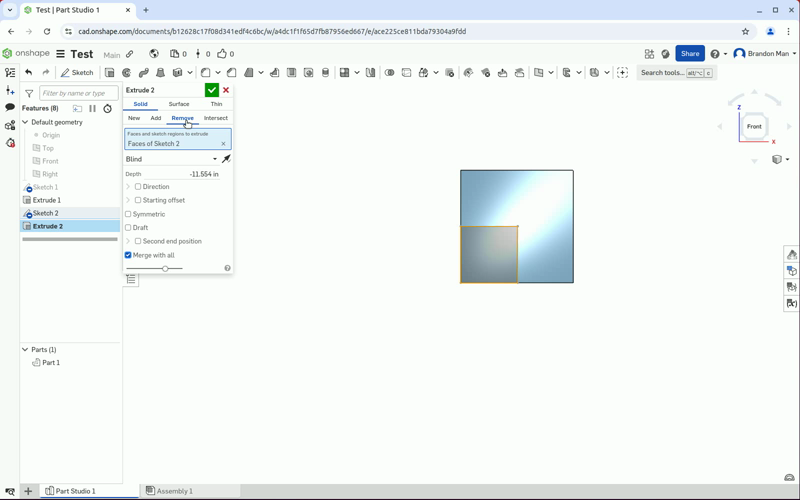
key(enter)
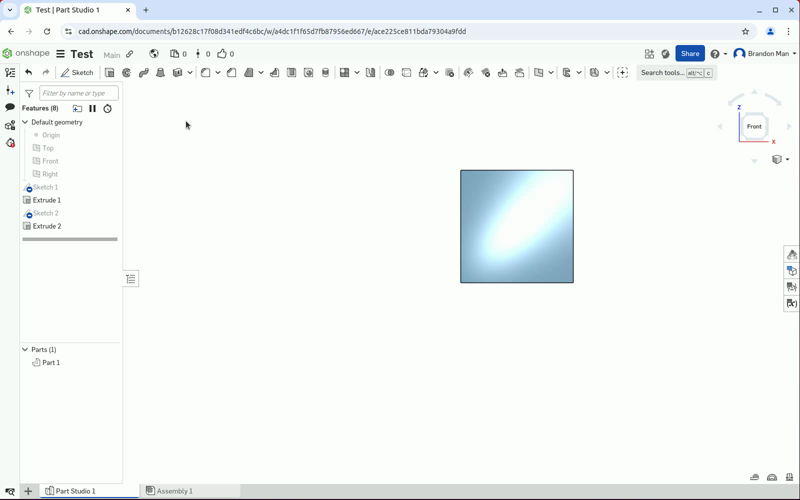
key(shift+h)
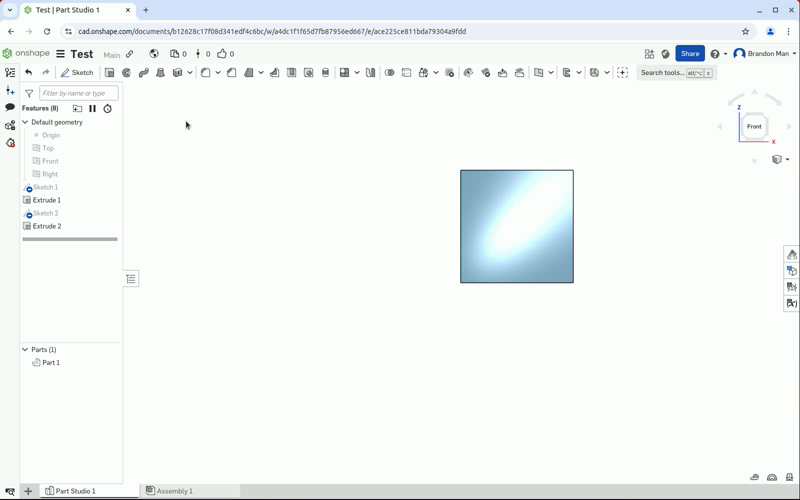
key(shift+h)
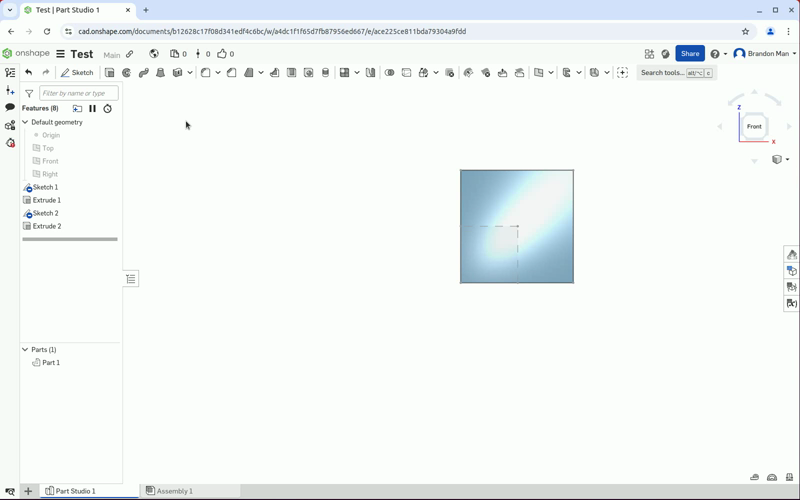
key(shift+7)
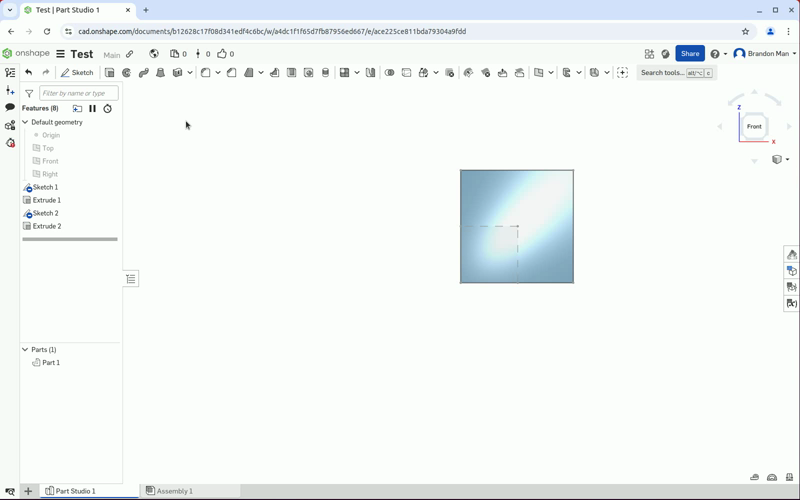
key(left, 2)
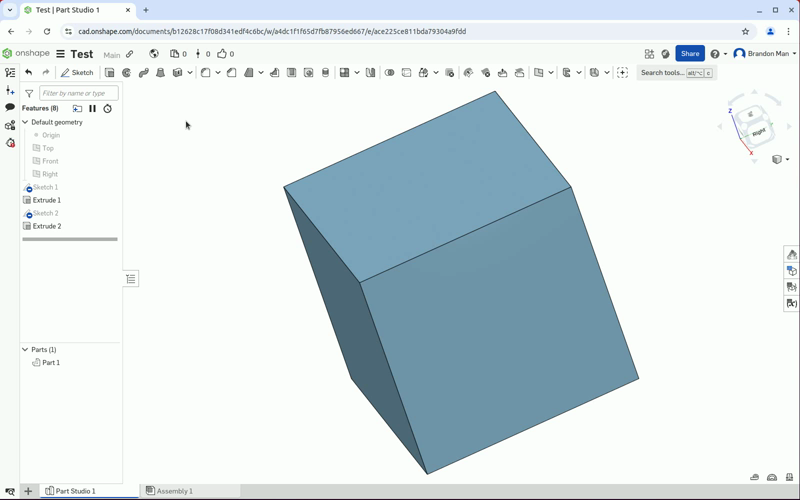
key(down, 2)
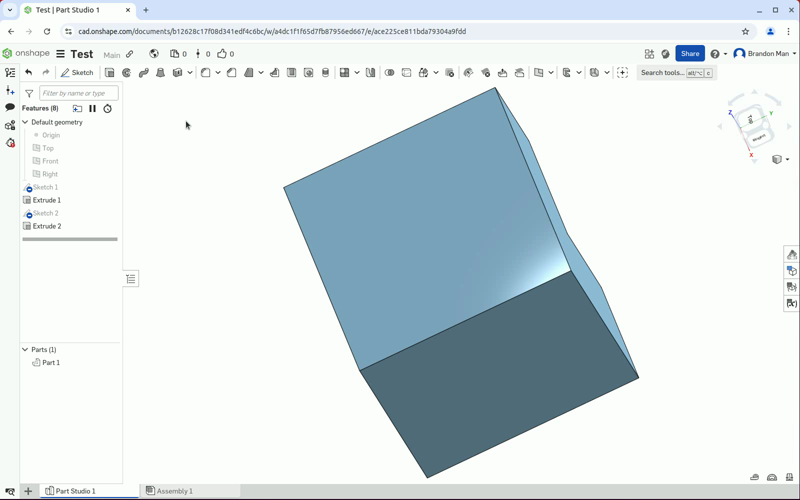
key(up, 2)
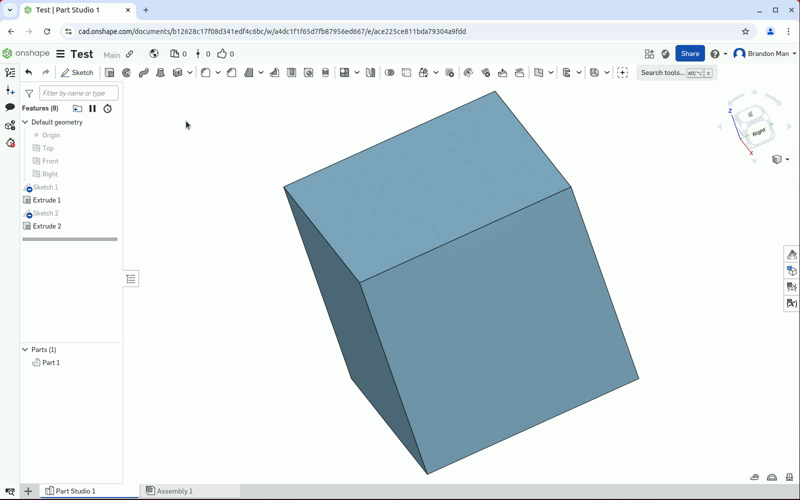
key(right, 2)
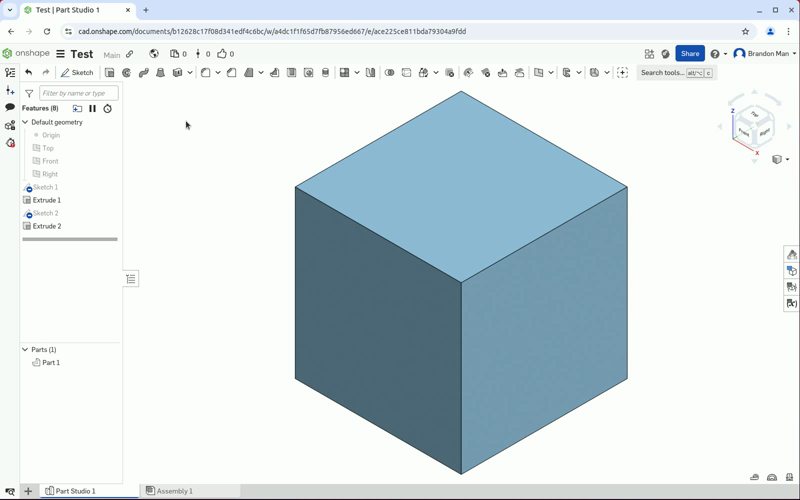
mouse_move(73, 189)
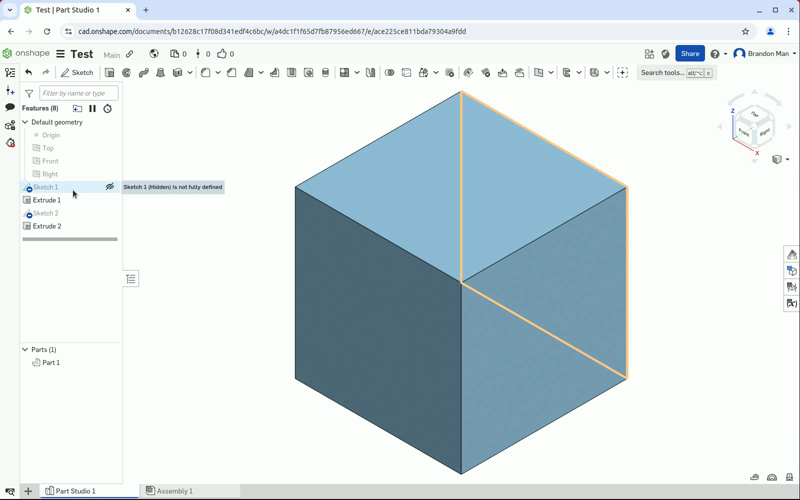
click(73, 189)